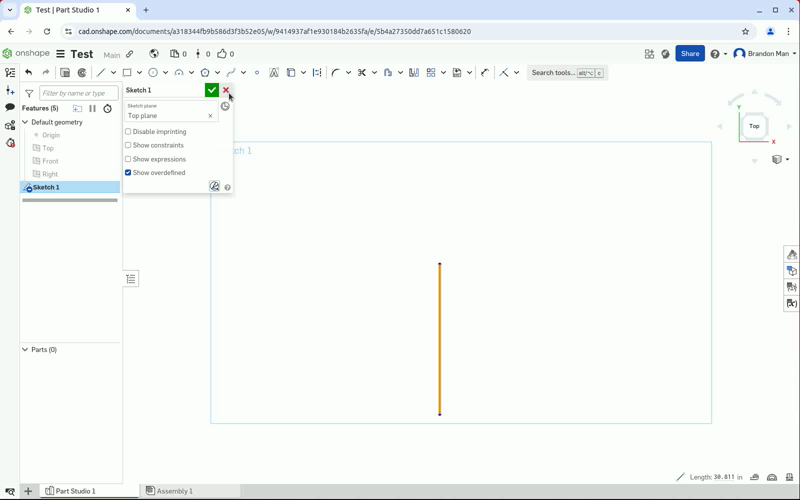
key(shift+h)
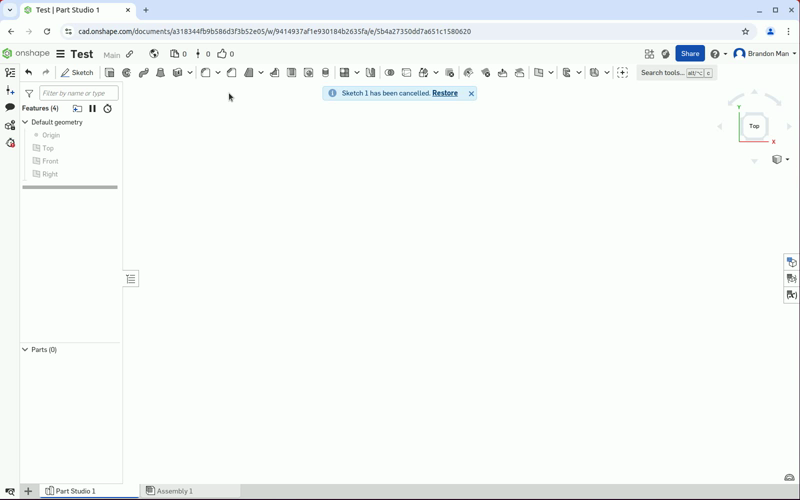
mouse_move(73, 352)
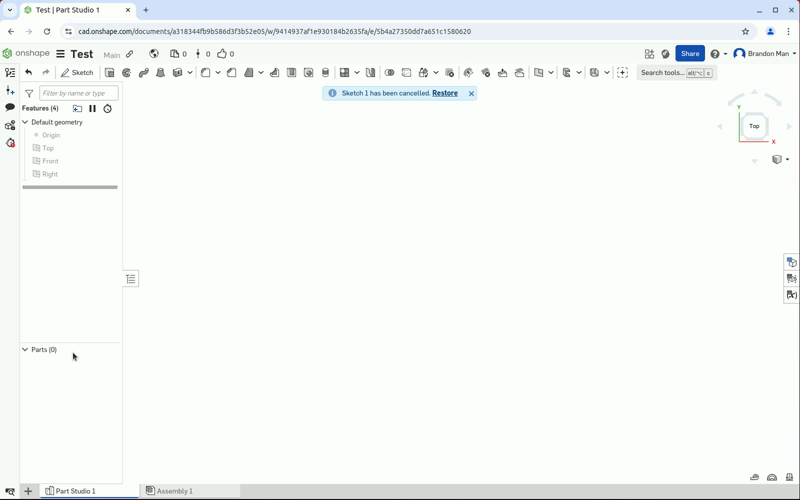
key(y)
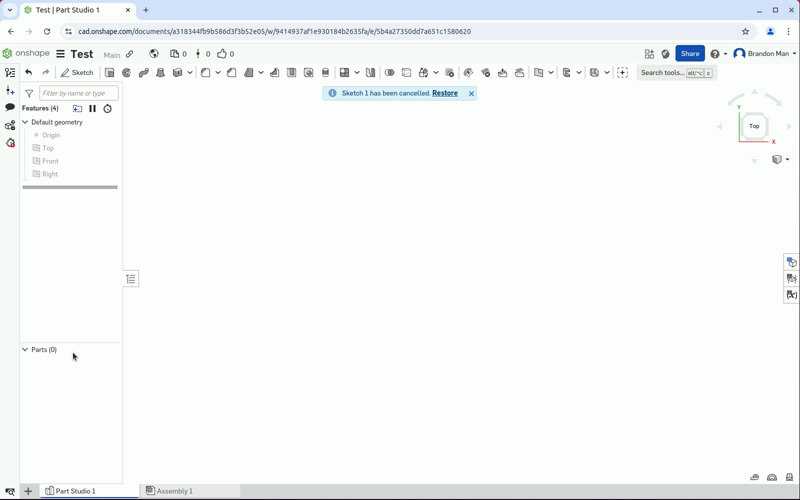
key(shift+p)
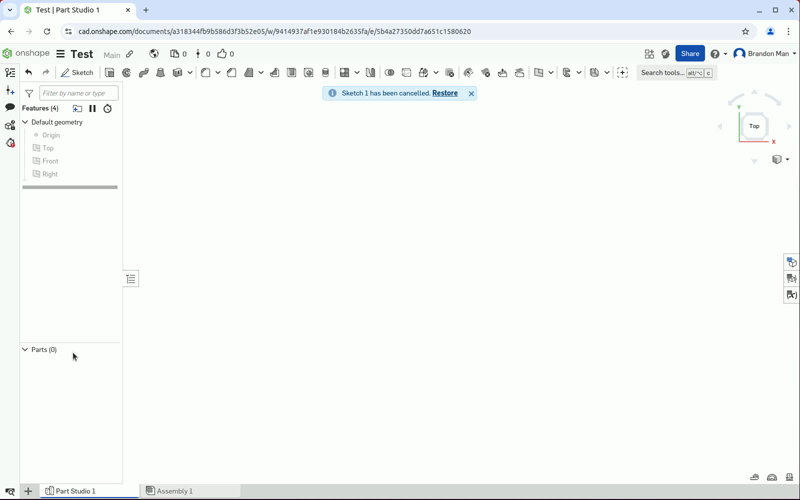
key(space)
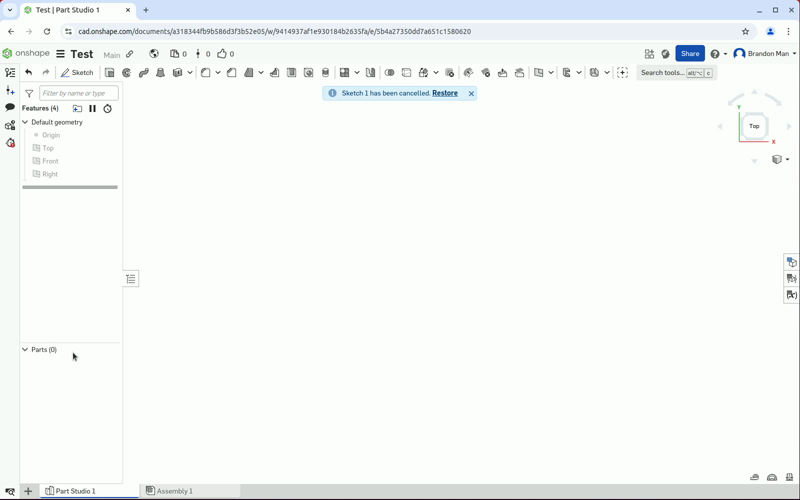
key_down(shift)
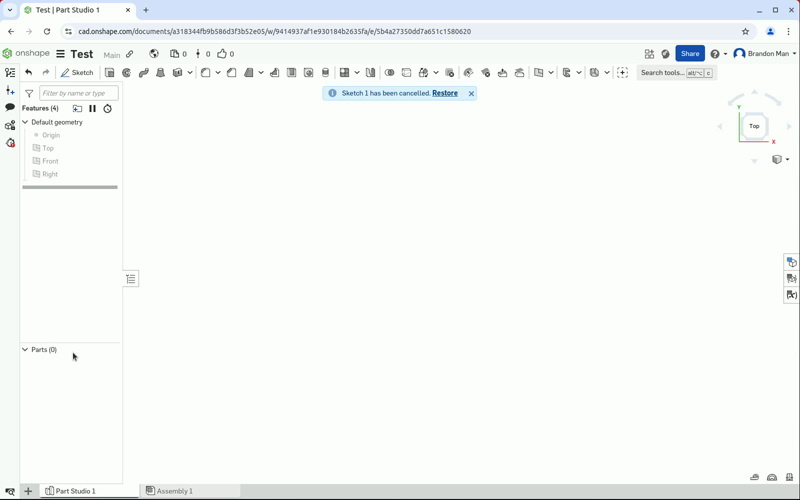
key(up)
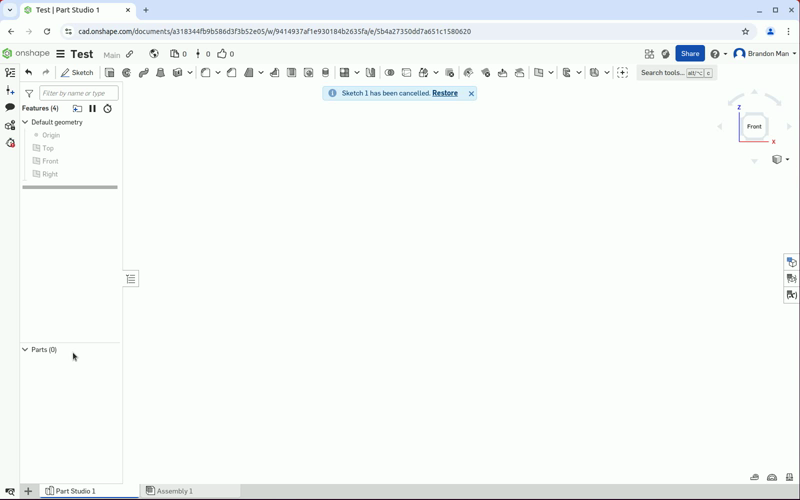
key_up(shift)
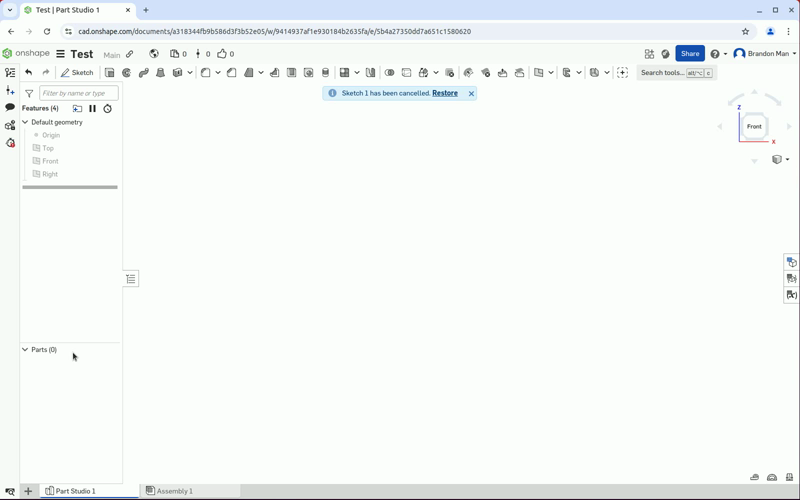
mouse_move(73, 352)
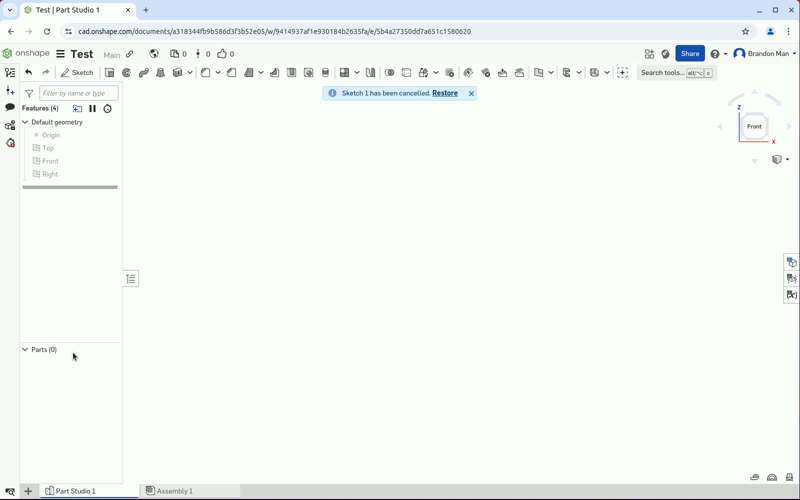
key(shift+y)
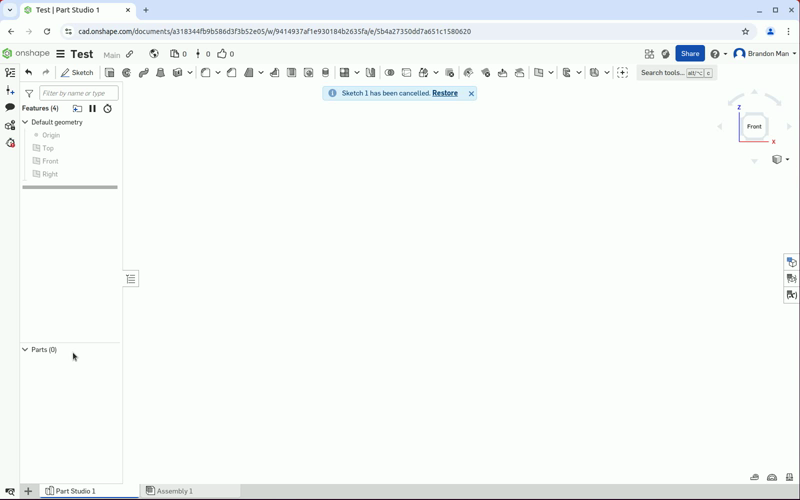
key(shift+s)
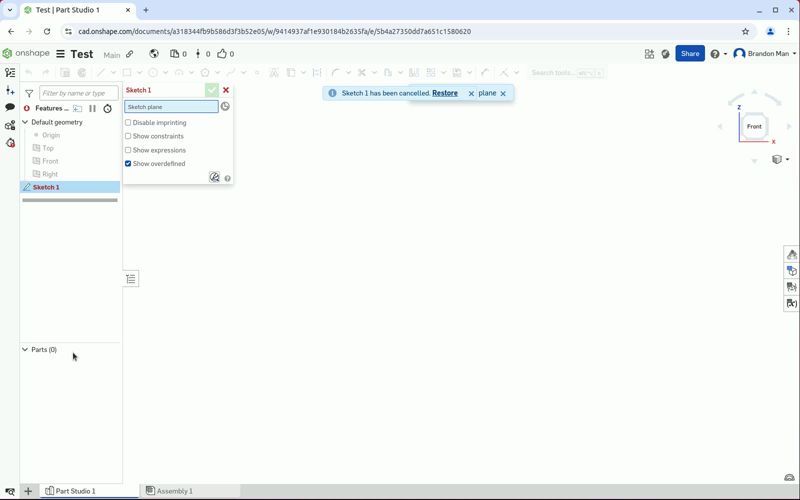
mouse_move(73, 163)
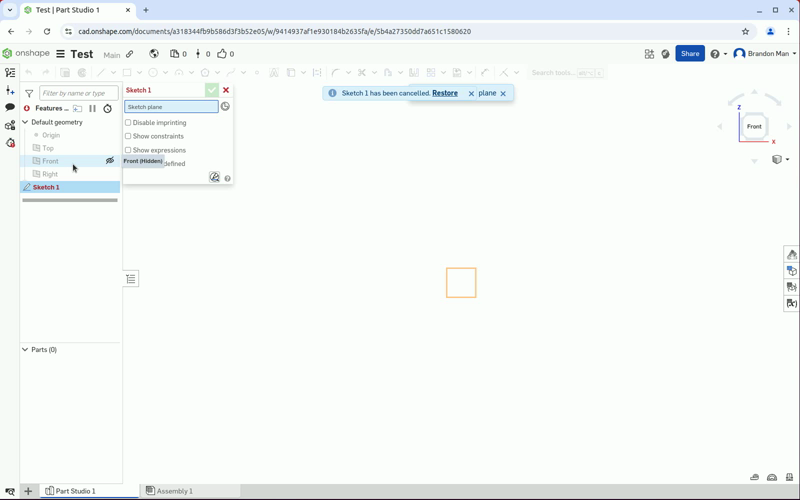
click(73, 163)
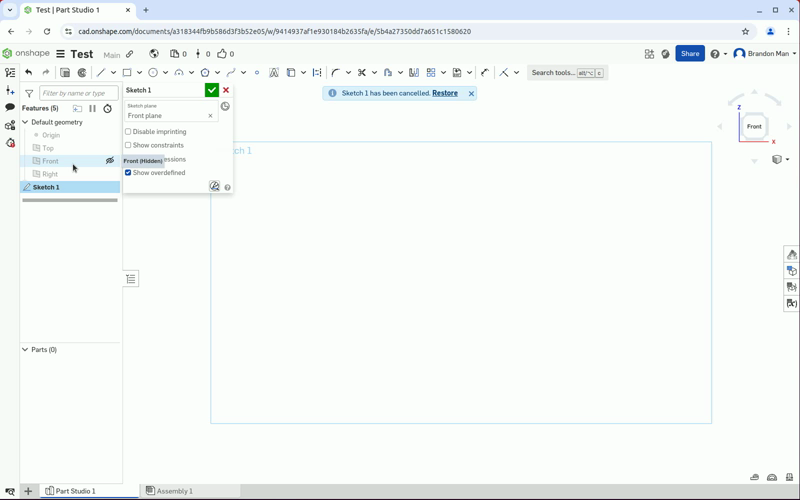
mouse_move(73, 352)
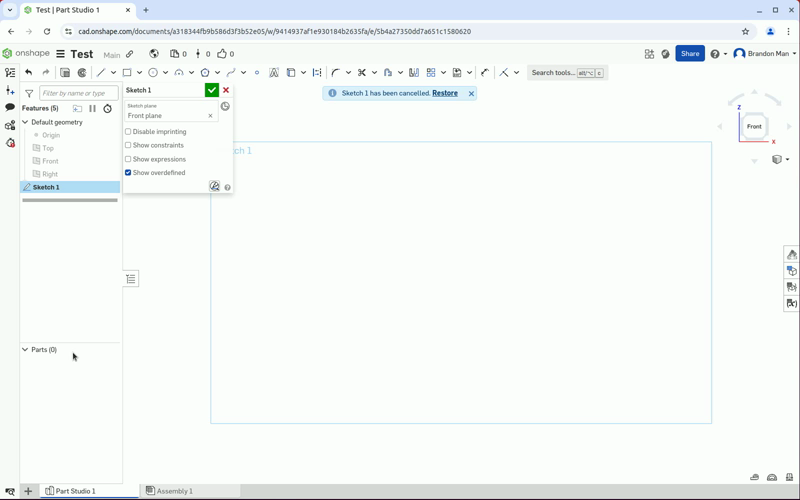
key(y)
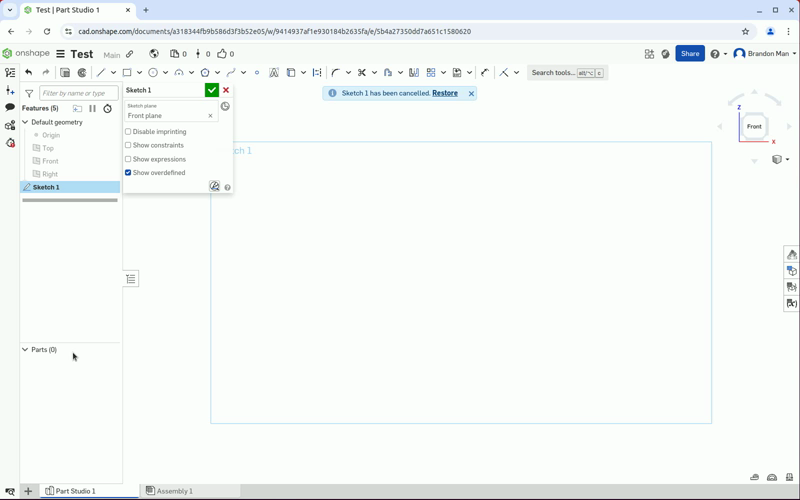
key(l)
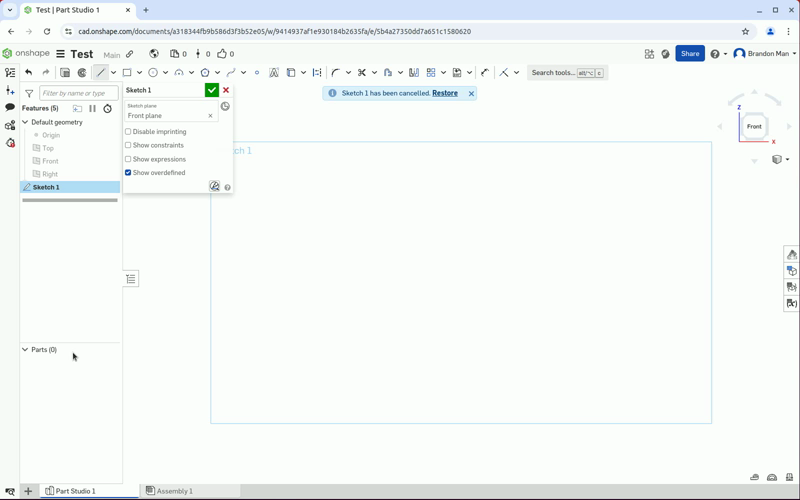
key_down(shift)
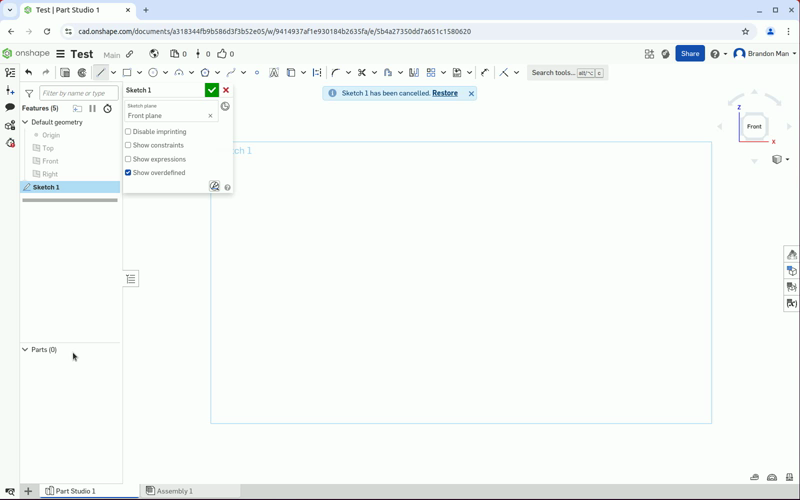
mouse_move(348, 264)
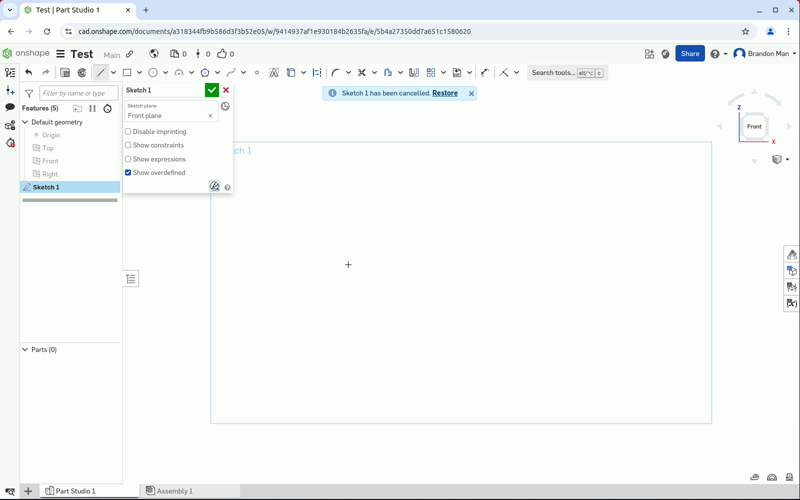
click(348, 264)
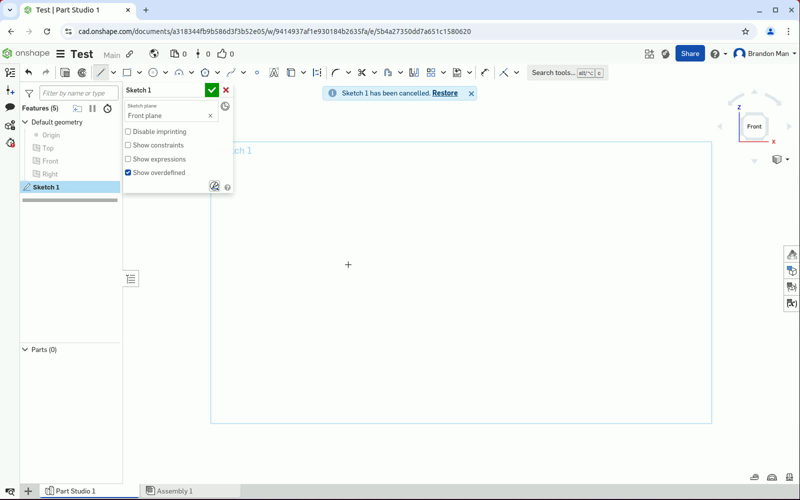
key_up(shift)
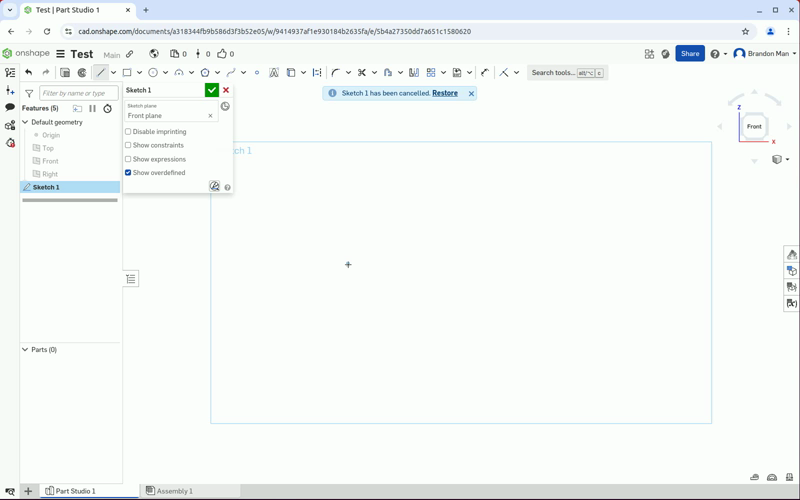
key_down(shift)
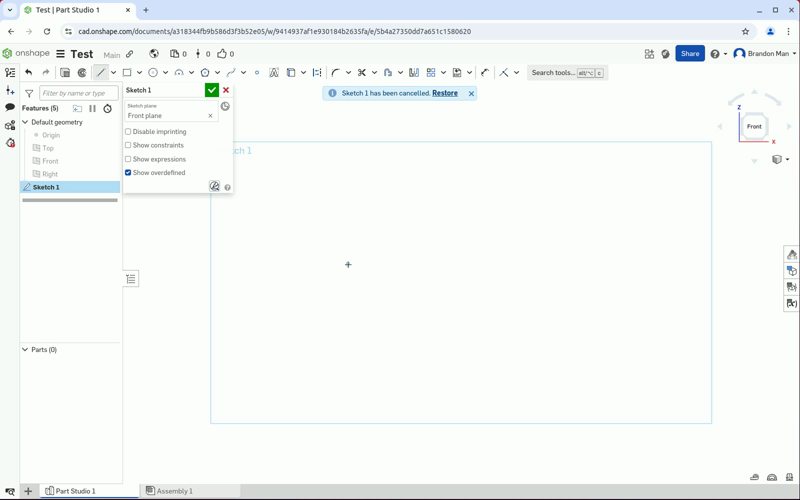
mouse_move(378, 264)
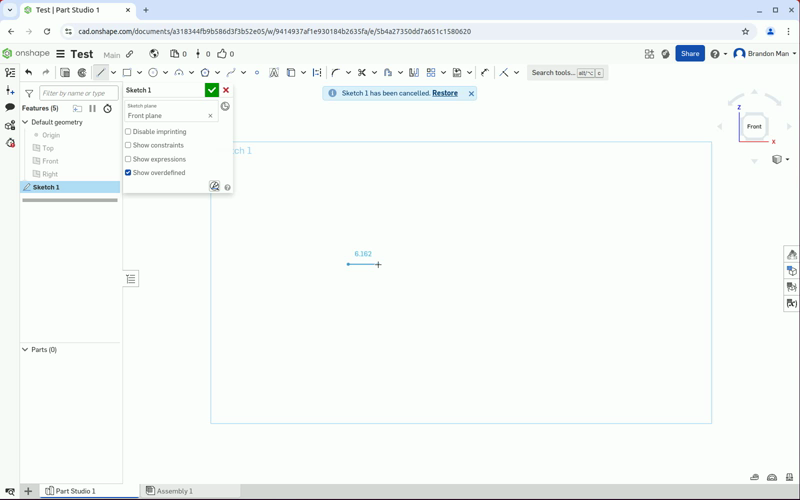
mouse_move(376, 264)
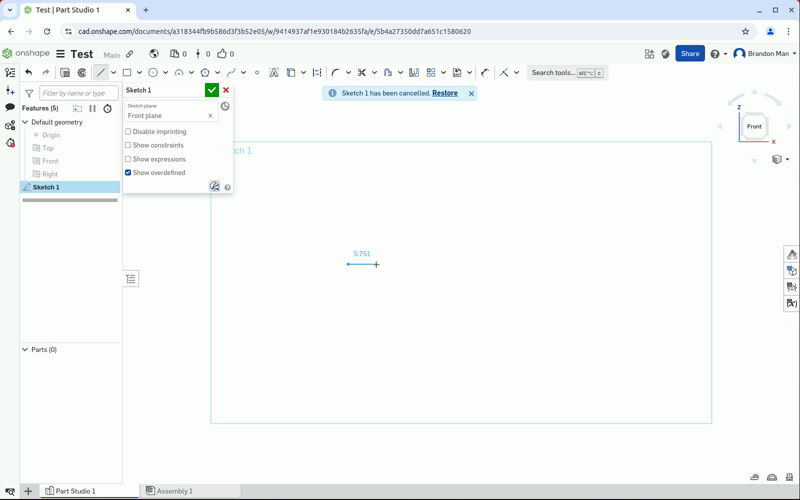
click(376, 264)
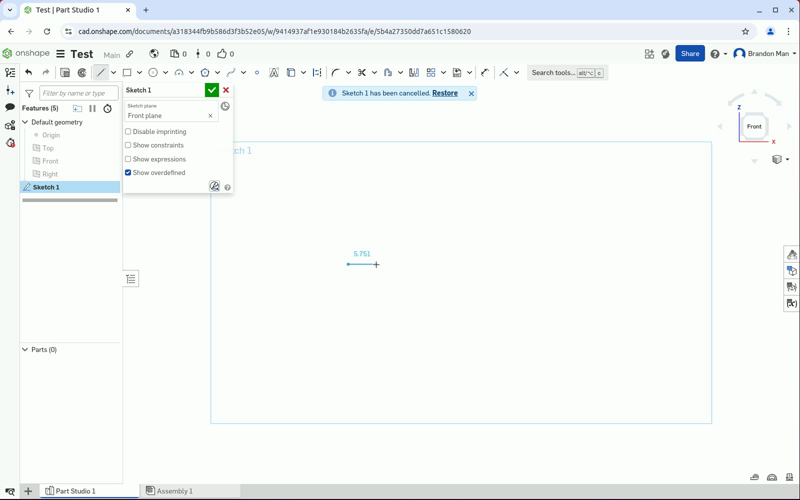
key_up(shift)
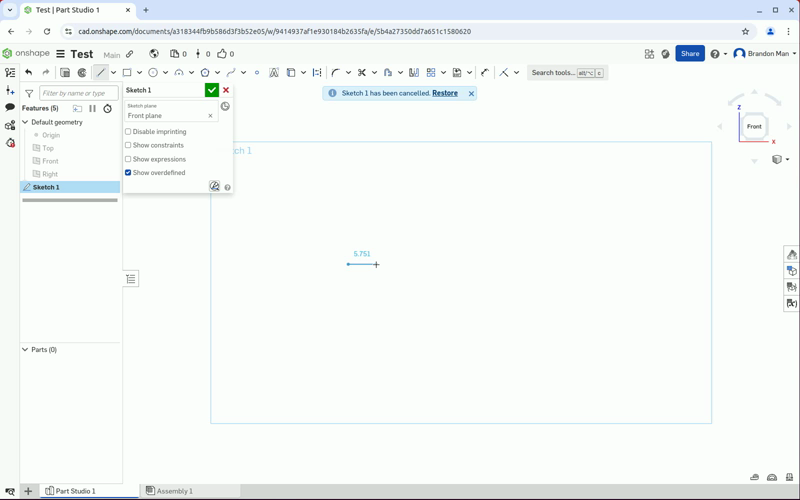
key_down(shift)
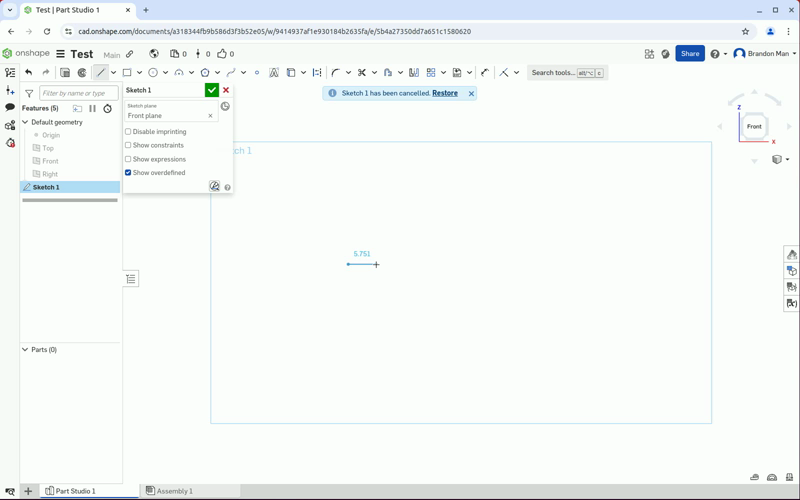
mouse_move(406, 264)
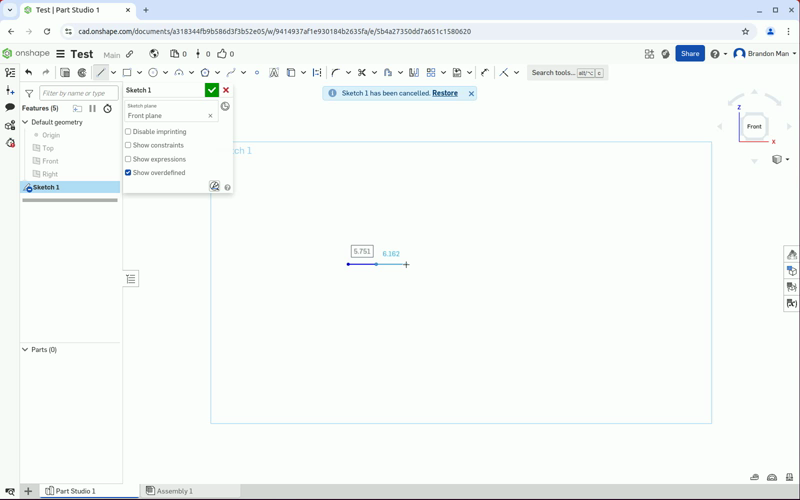
mouse_move(376, 251)
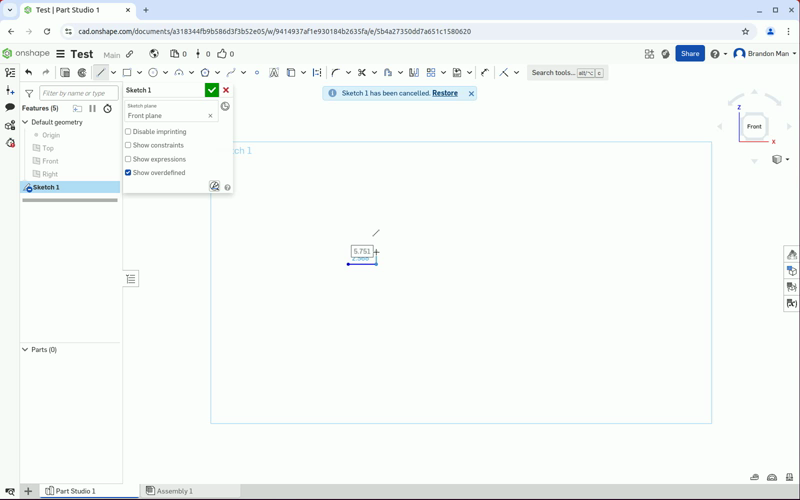
click(376, 251)
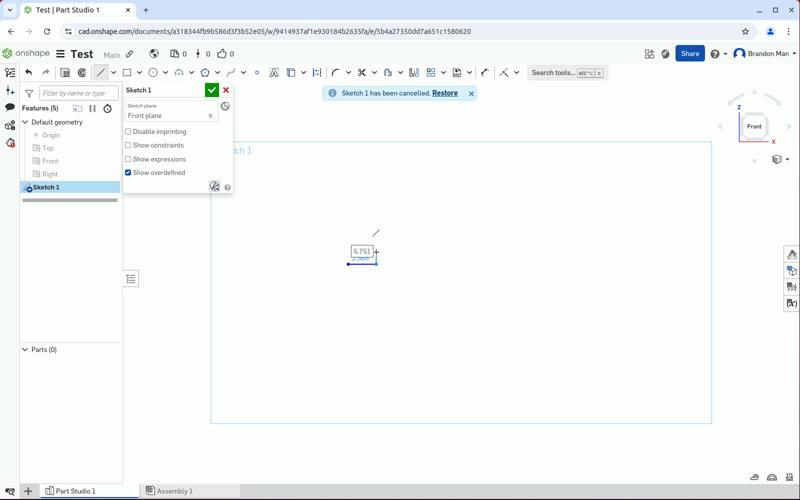
key_up(shift)
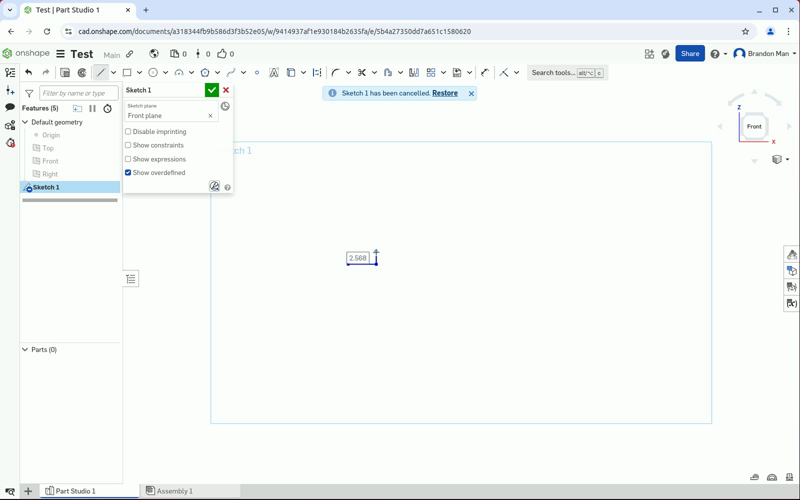
key_down(shift)
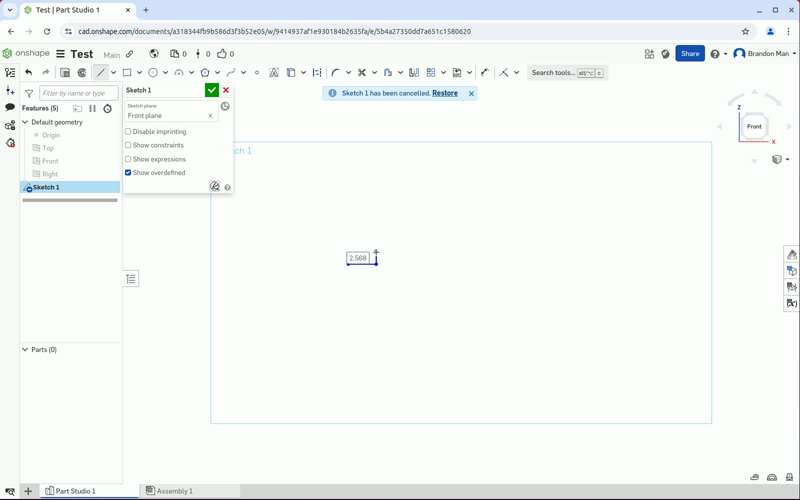
mouse_move(406, 251)
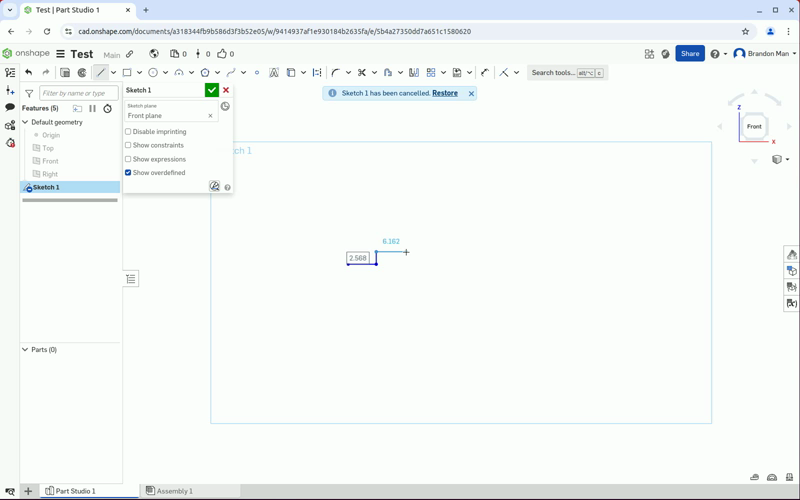
mouse_move(348, 251)
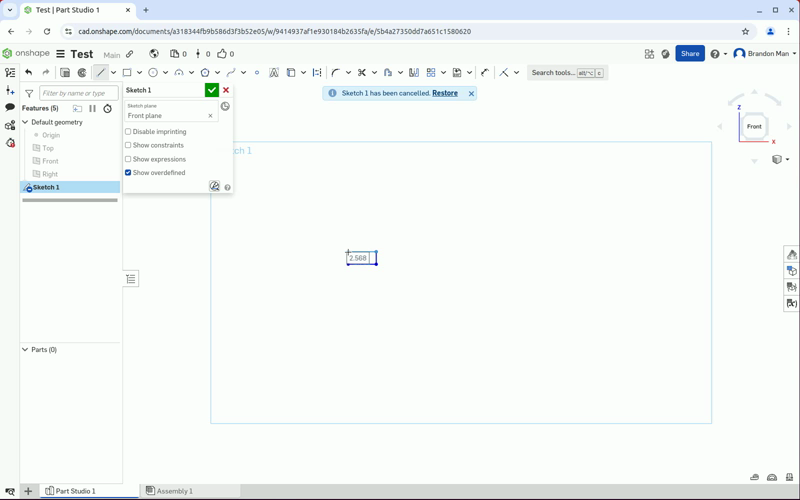
click(348, 251)
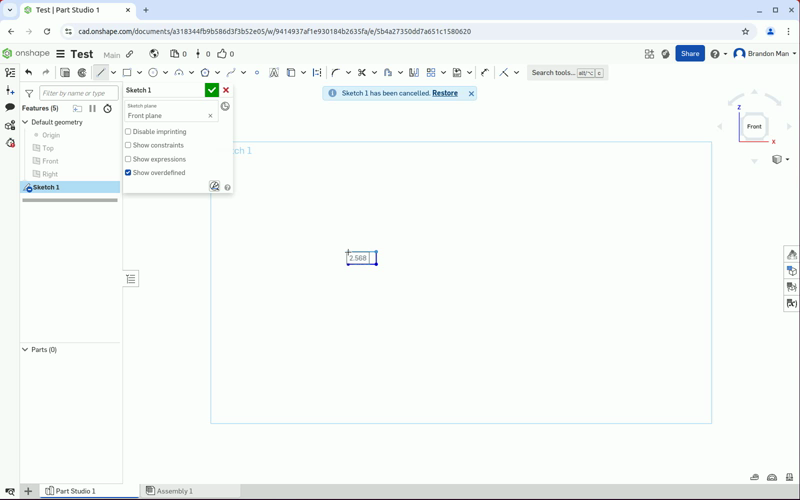
key_up(shift)
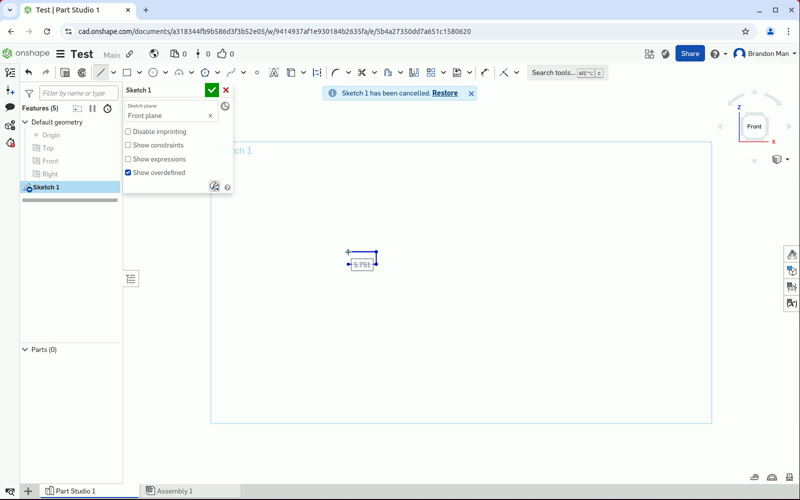
mouse_move(378, 251)
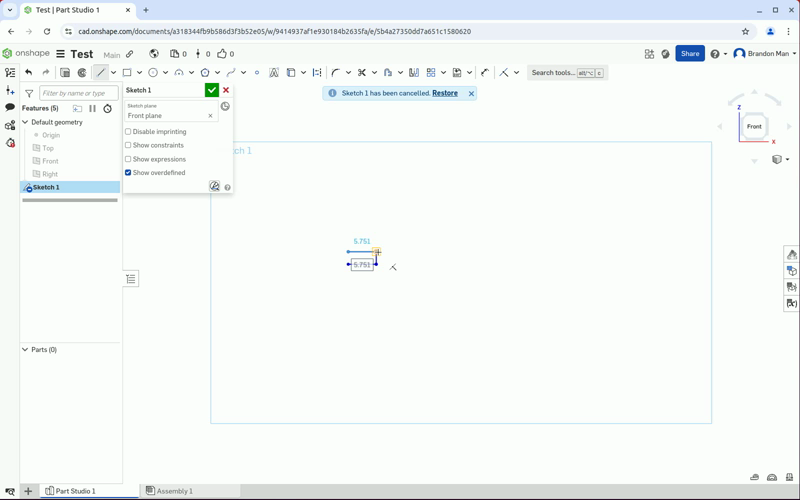
key_down(shift)
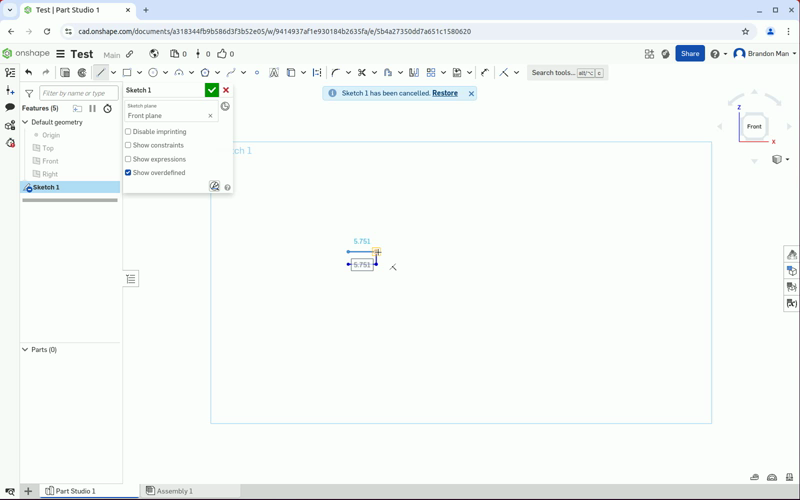
mouse_move(348, 264)
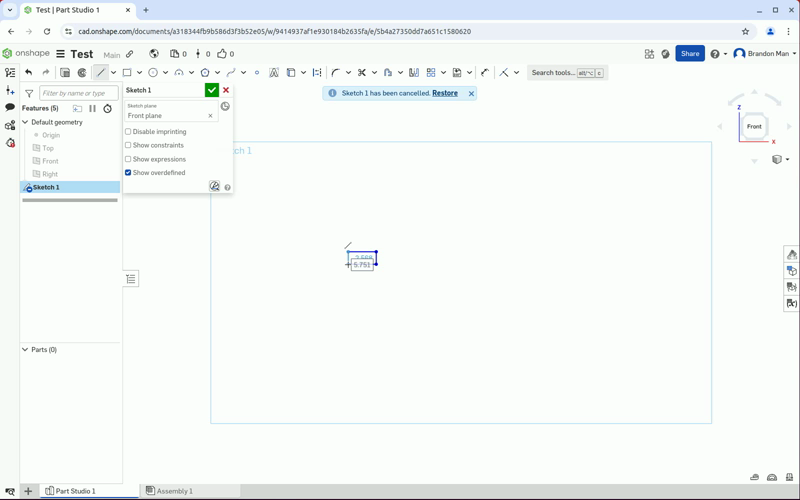
key_up(shift)
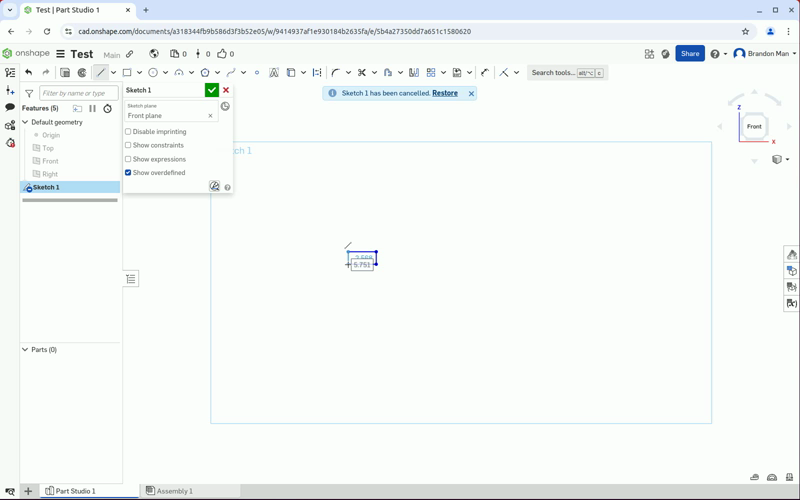
click(348, 264)
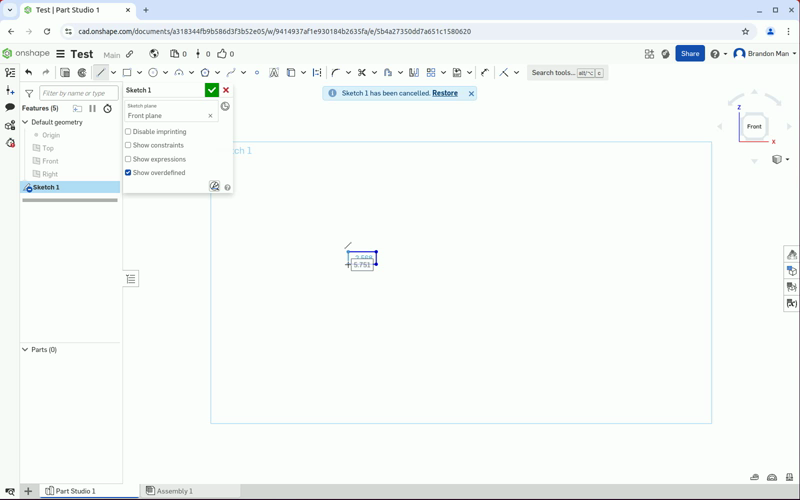
key(esc)
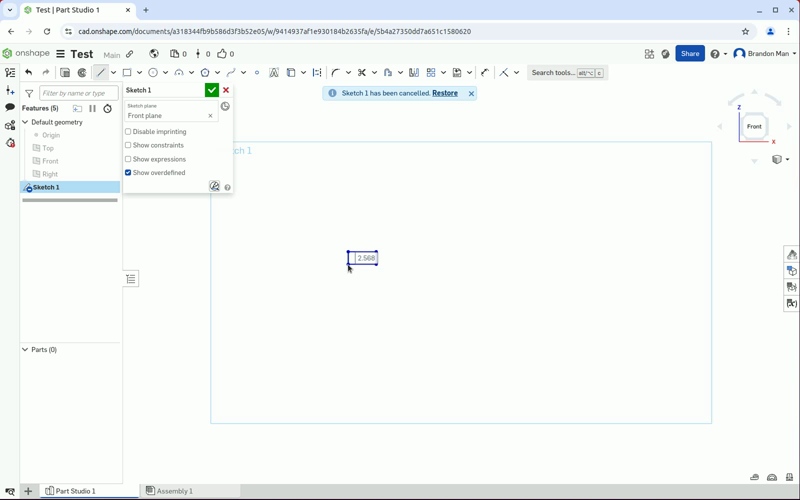
mouse_move(370, 258)
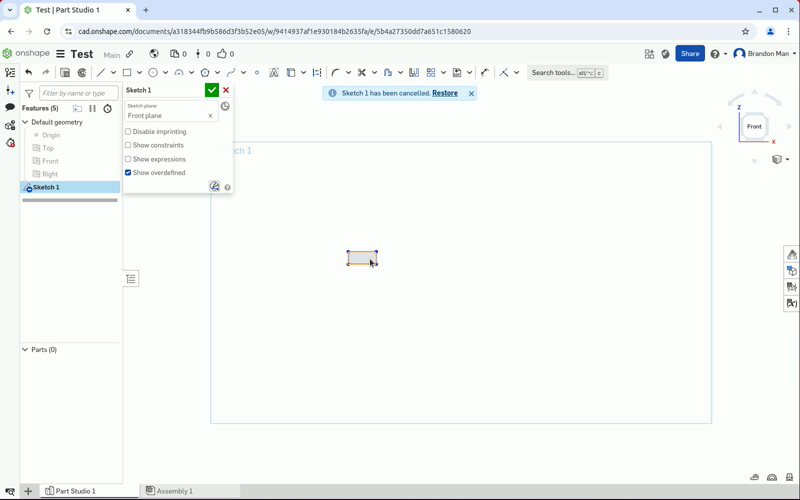
scroll(6)
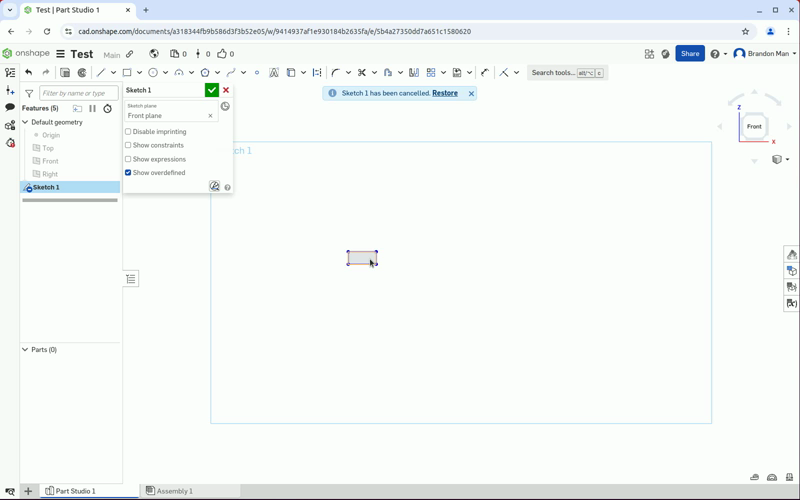
scroll(6)
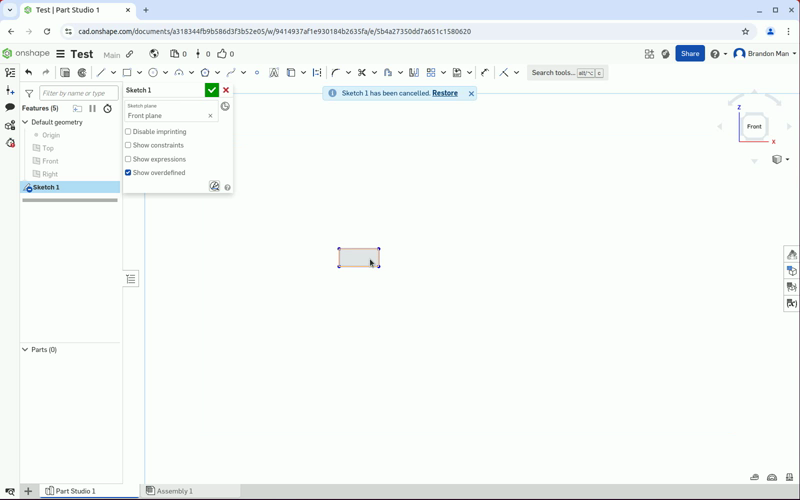
scroll(6)
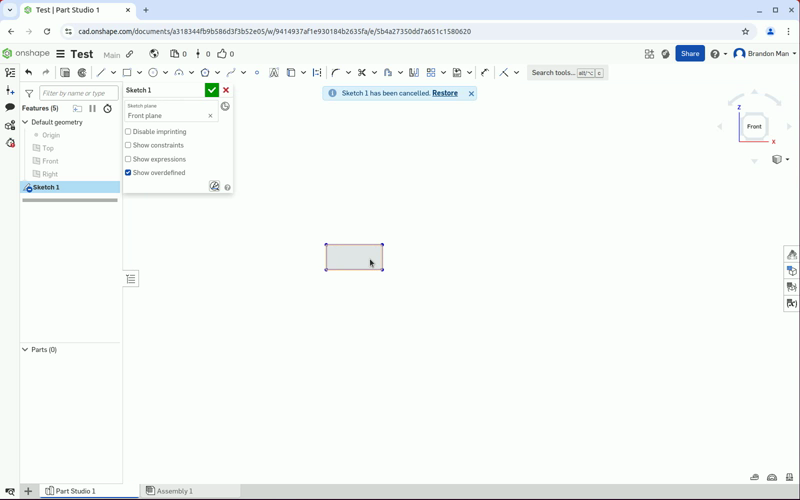
scroll(6)
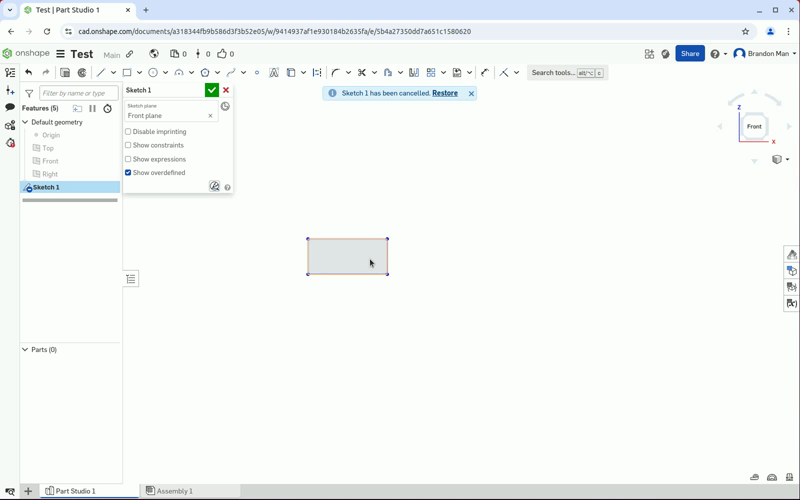
scroll(6)
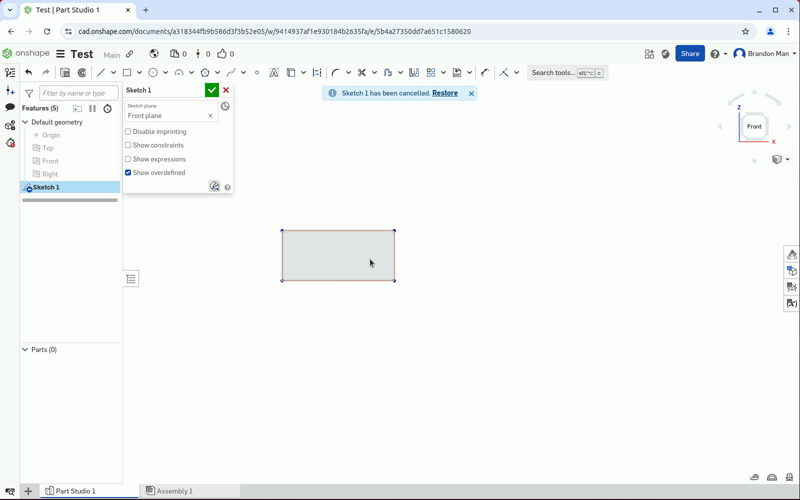
scroll(6)
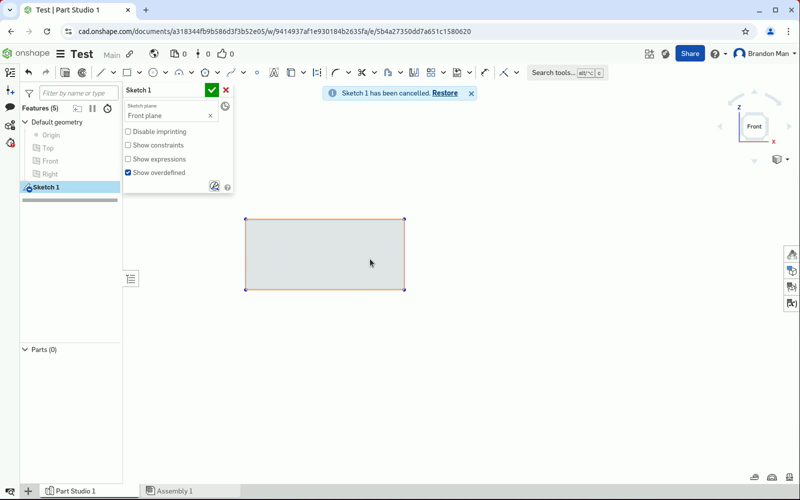
scroll(6)
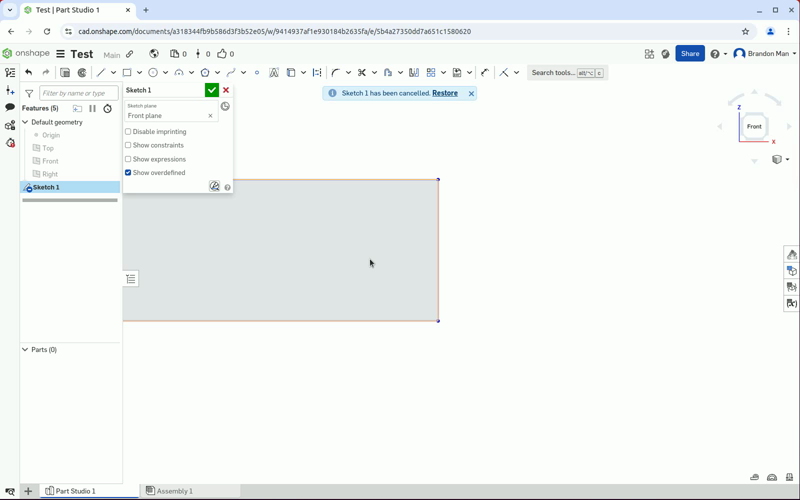
click(370, 258)
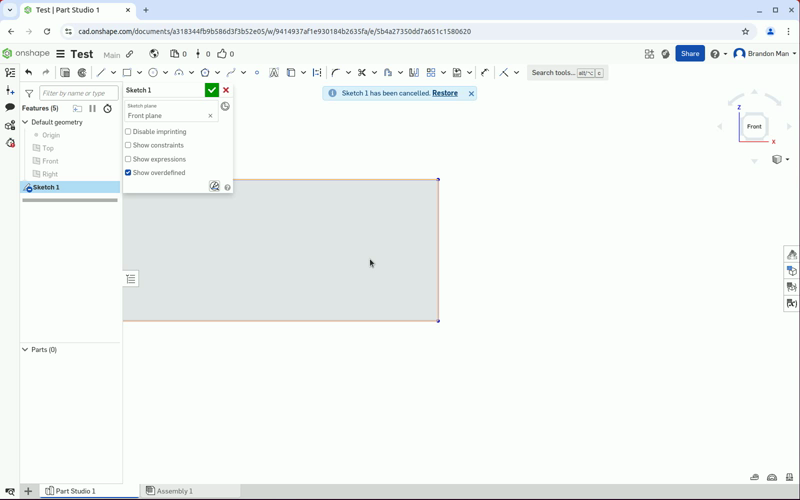
scroll(-6)
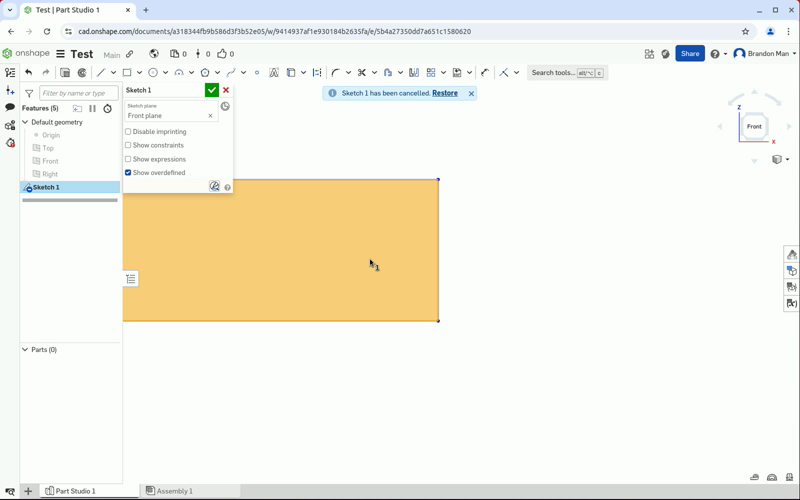
scroll(-6)
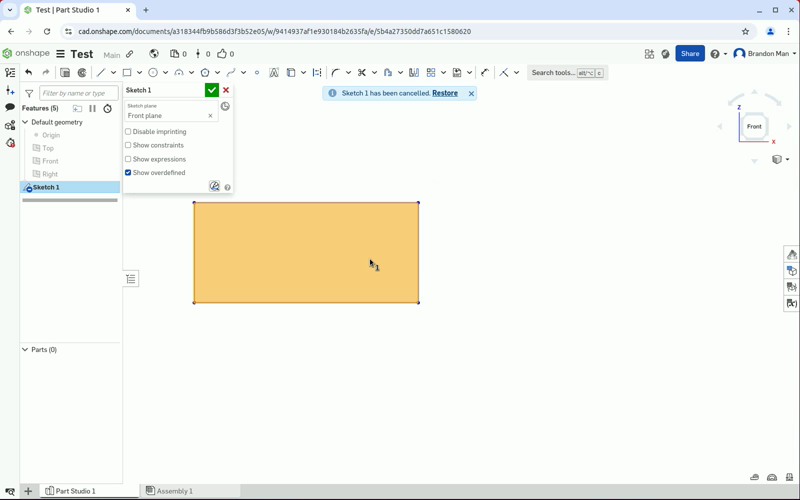
scroll(-6)
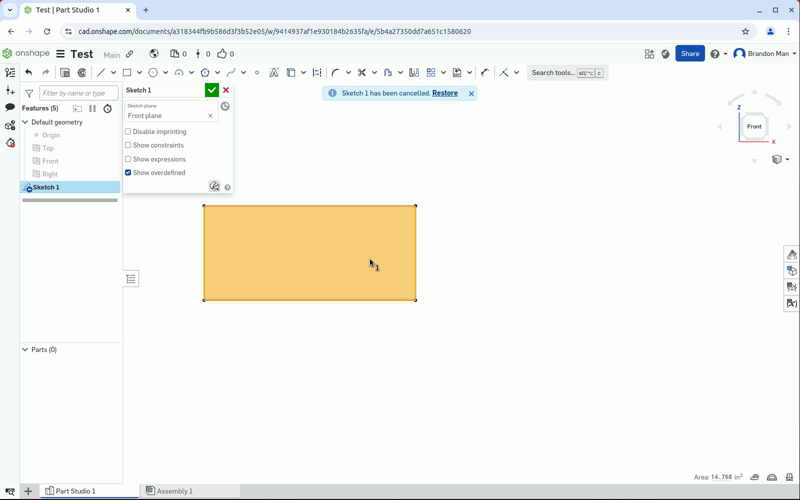
scroll(-6)
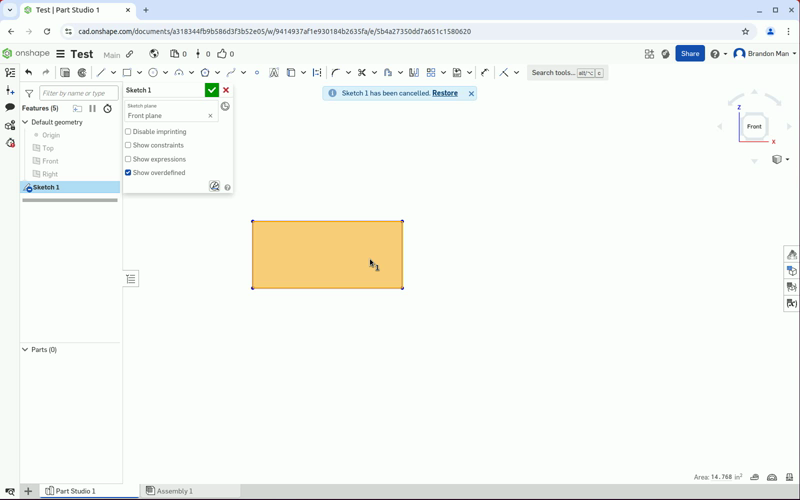
scroll(-6)
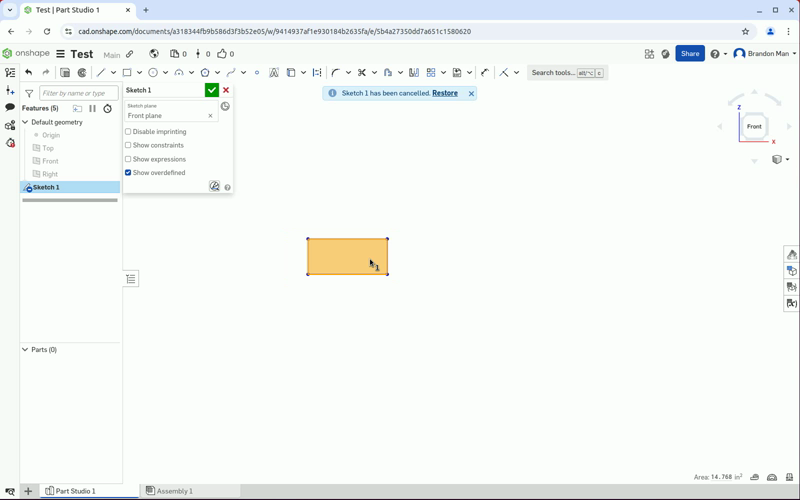
scroll(-6)
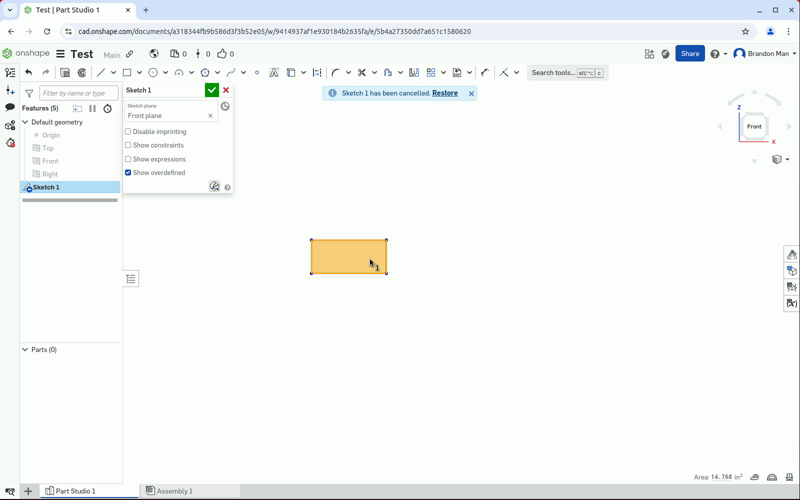
scroll(-6)
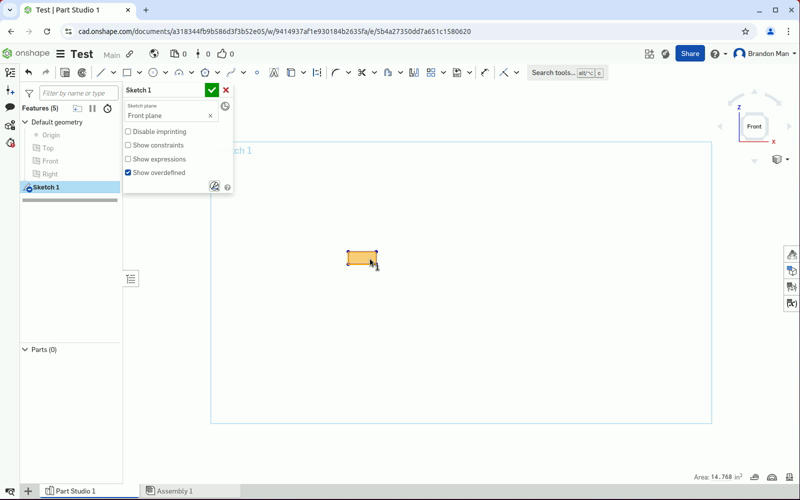
mouse_move(73, 352)
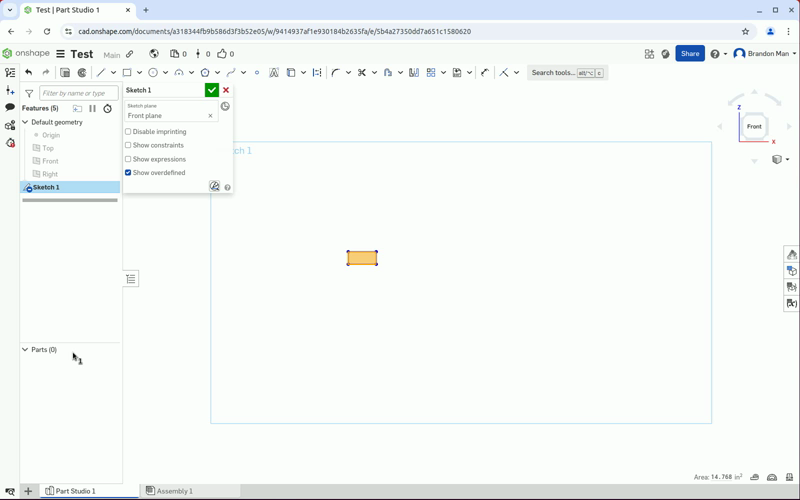
key(shift+y)
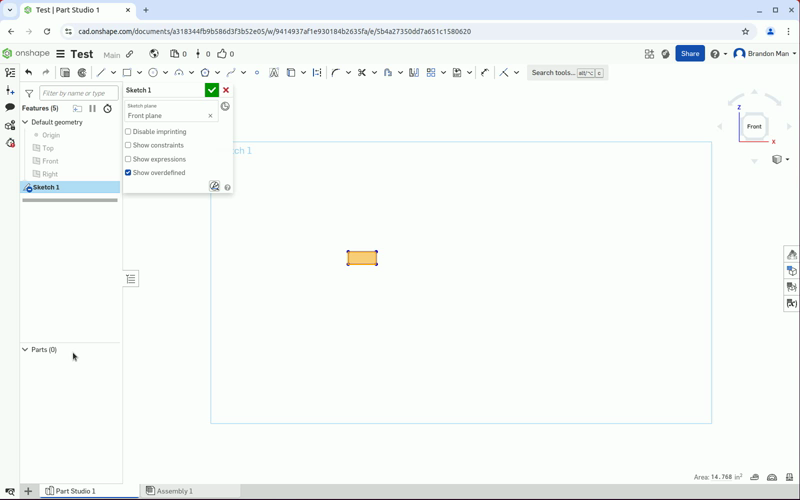
key(shift+e)
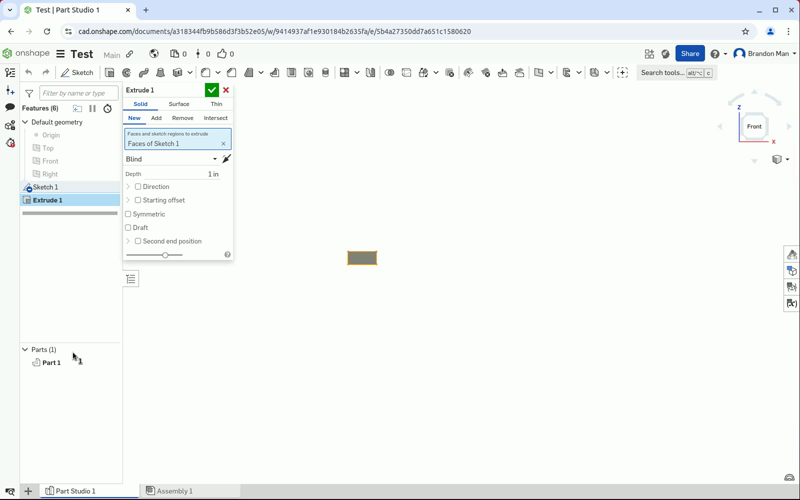
mouse_move(143, 106)
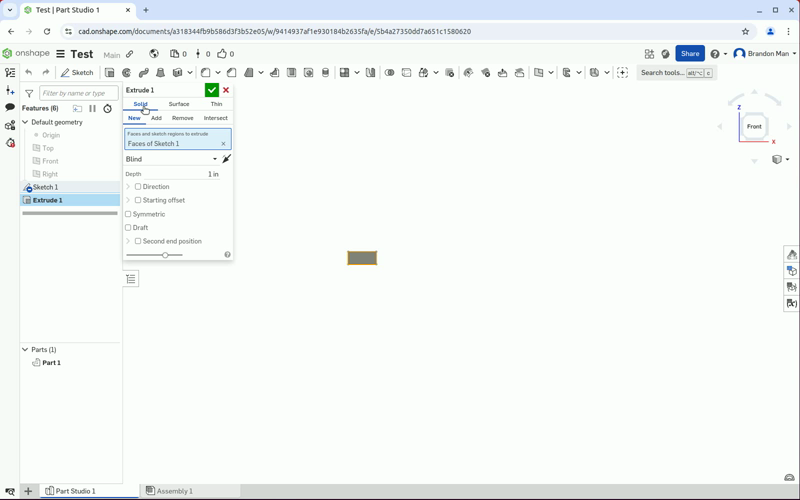
click(143, 106)
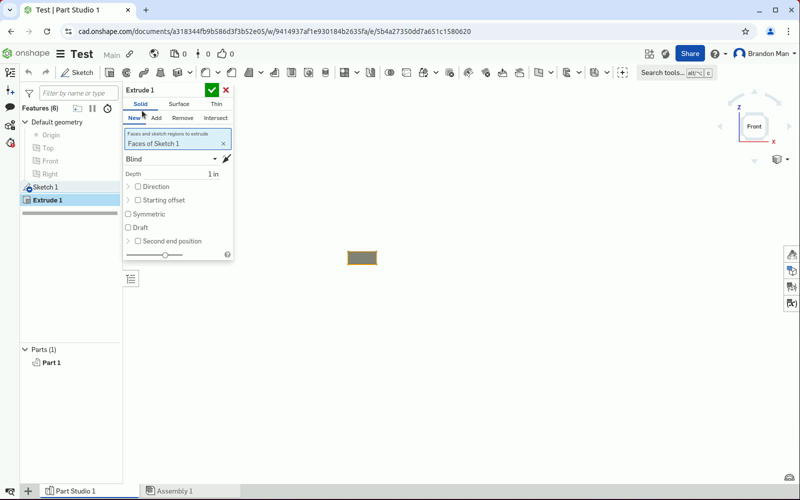
mouse_move(137, 120)
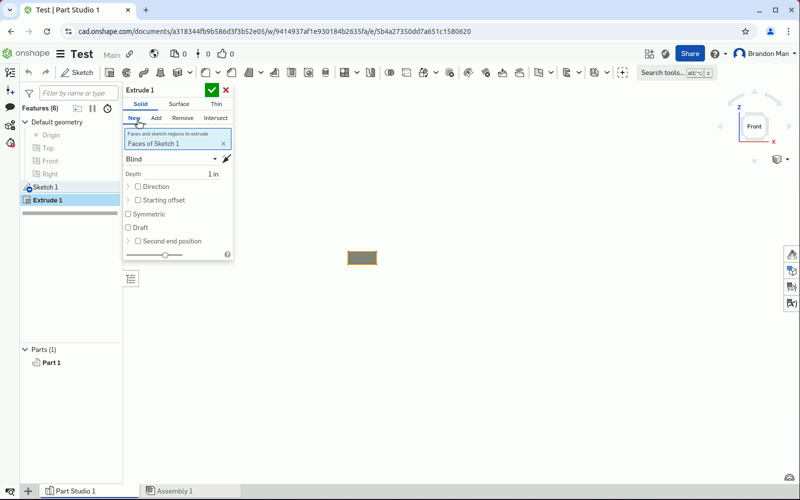
click(137, 120)
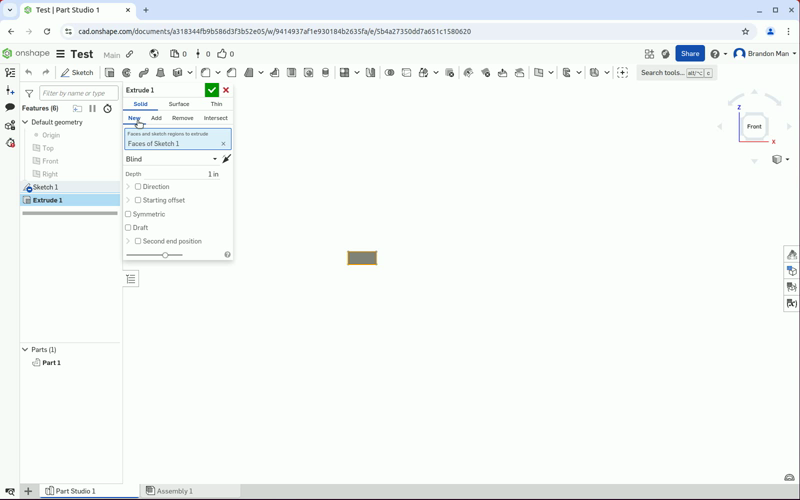
key(tab, 4)
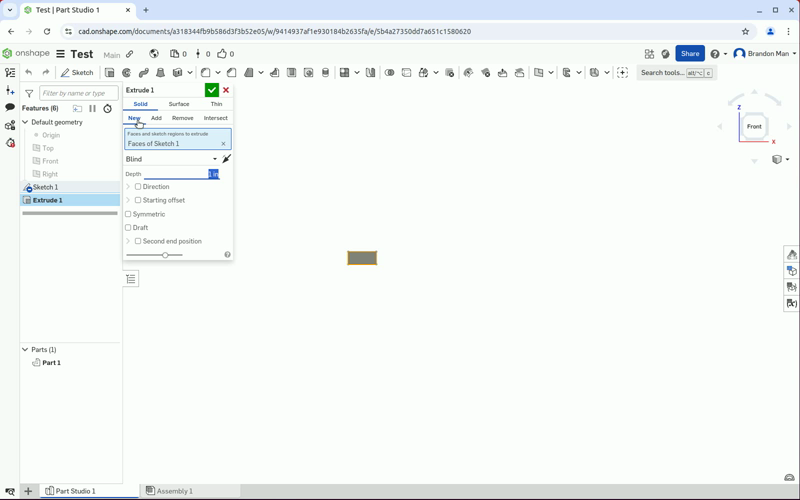
text(1.204)
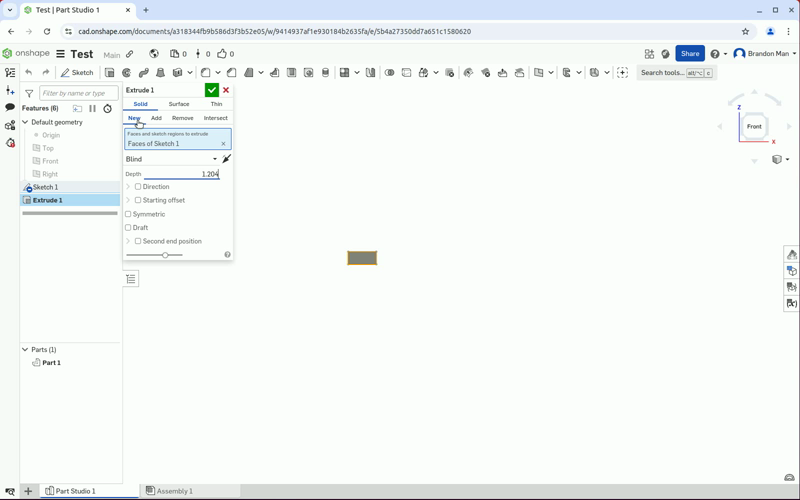
key(enter)
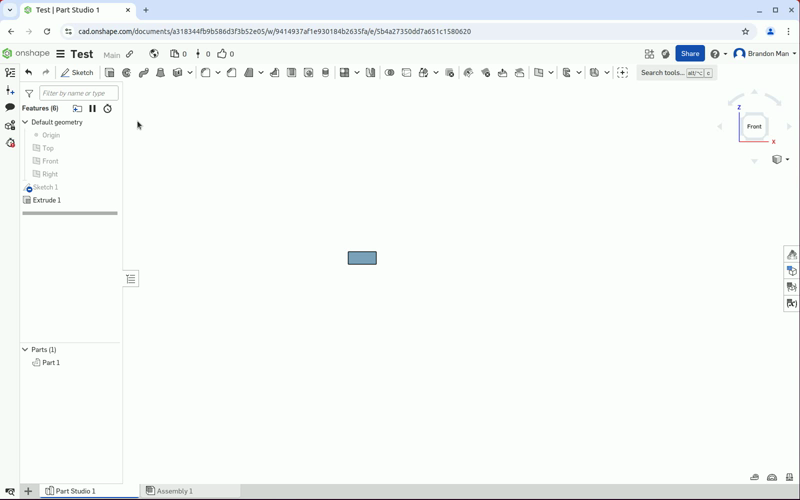
key(shift+h)
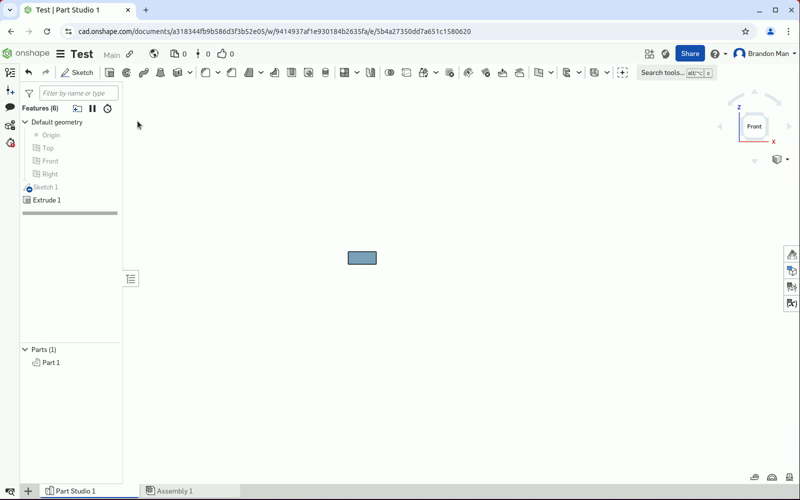
key(shift+h)
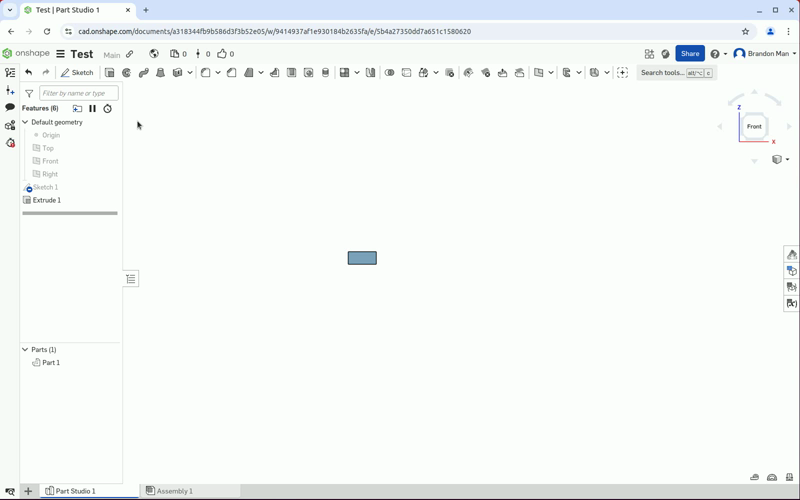
mouse_move(73, 189)
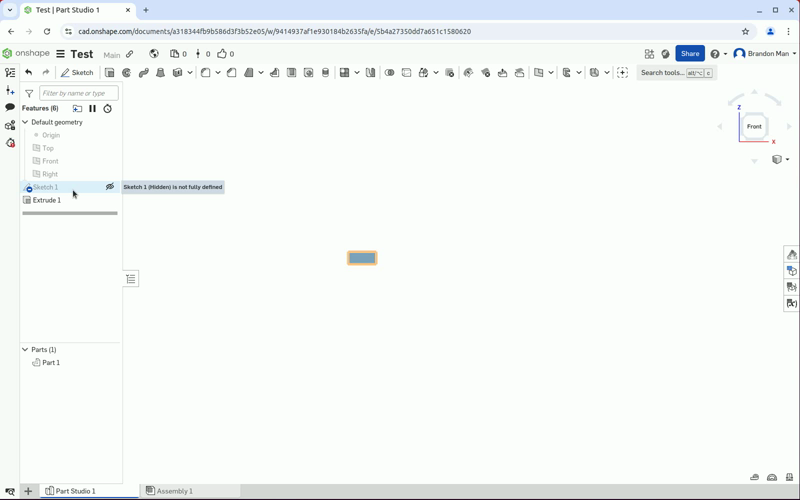
click(73, 189)
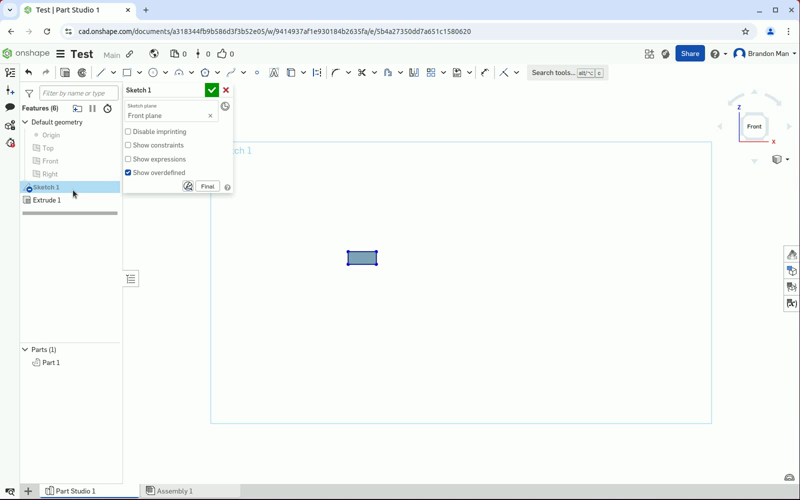
mouse_move(229, 92)
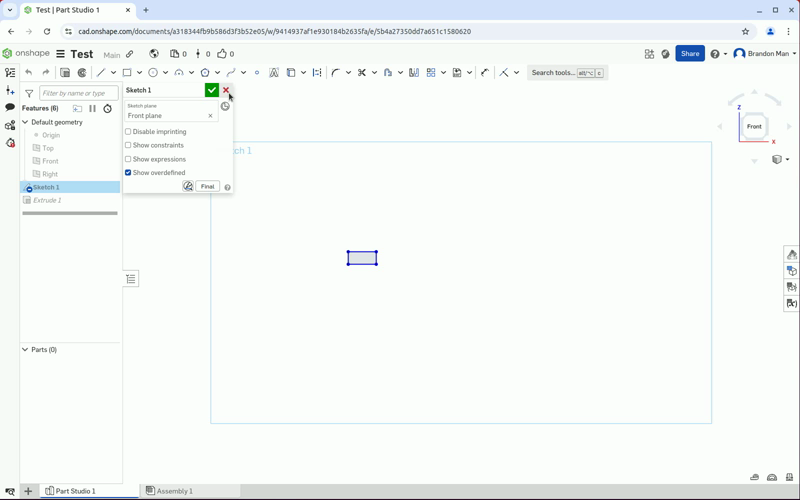
click(229, 92)
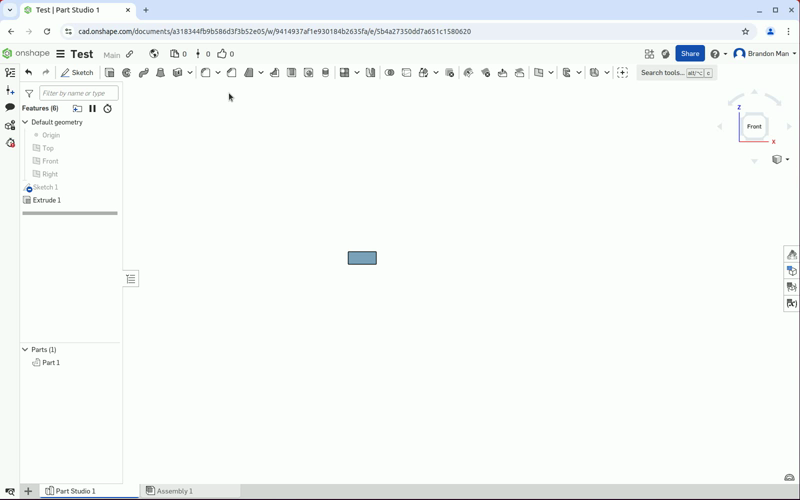
mouse_move(541, 75)
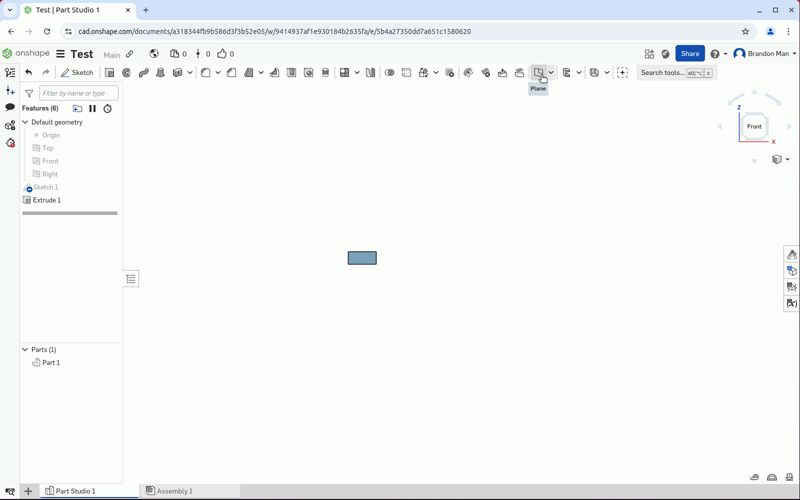
click(541, 75)
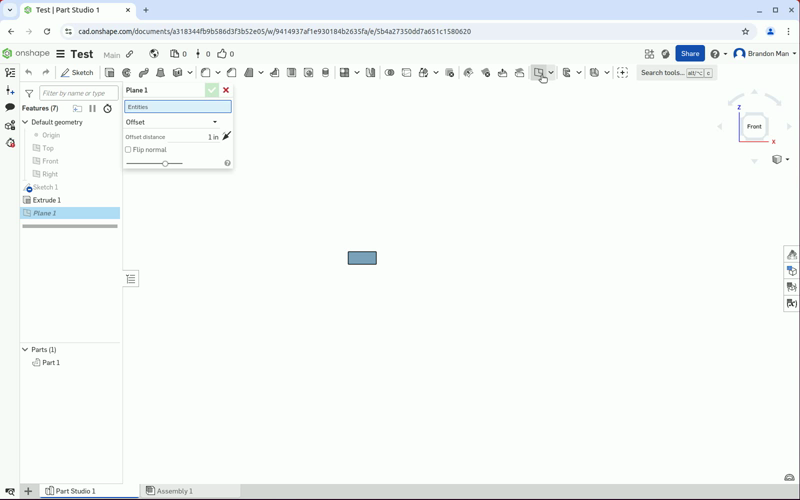
mouse_move(73, 163)
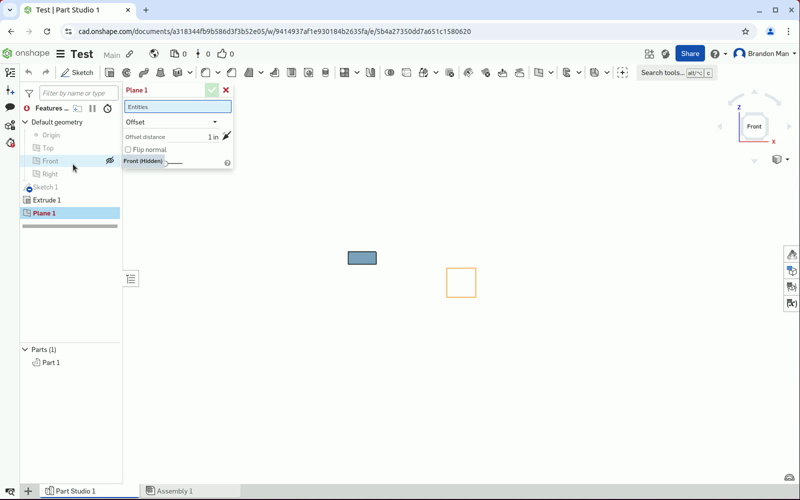
click(73, 163)
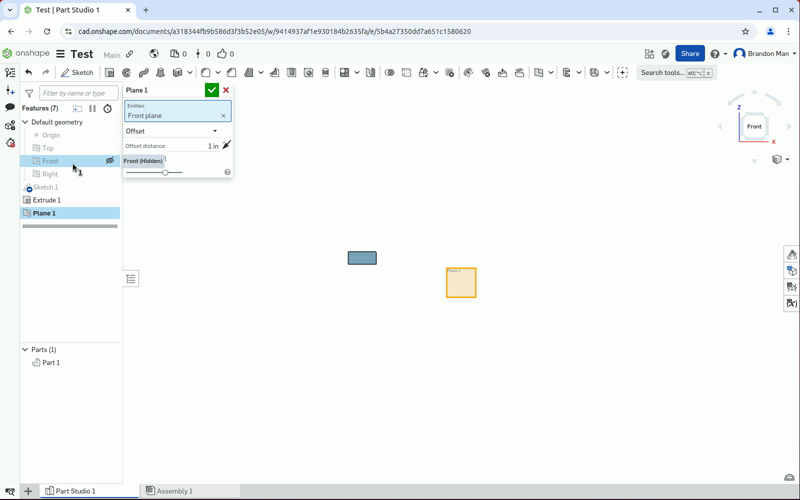
key(tab, 2)
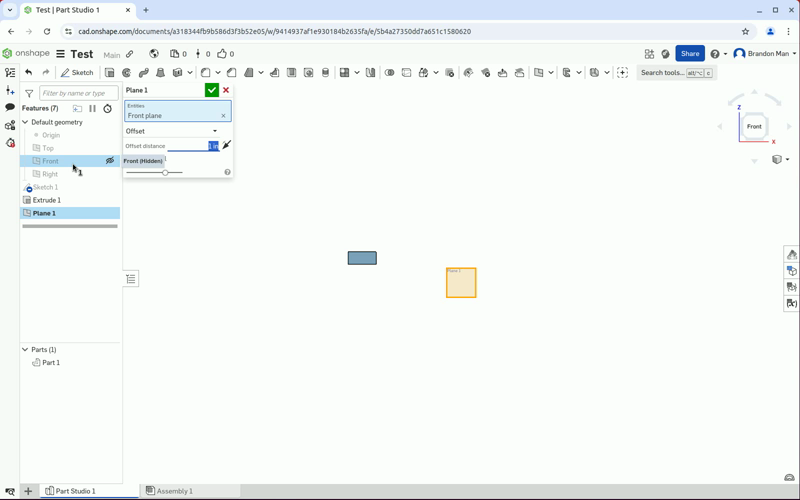
text(1.202)
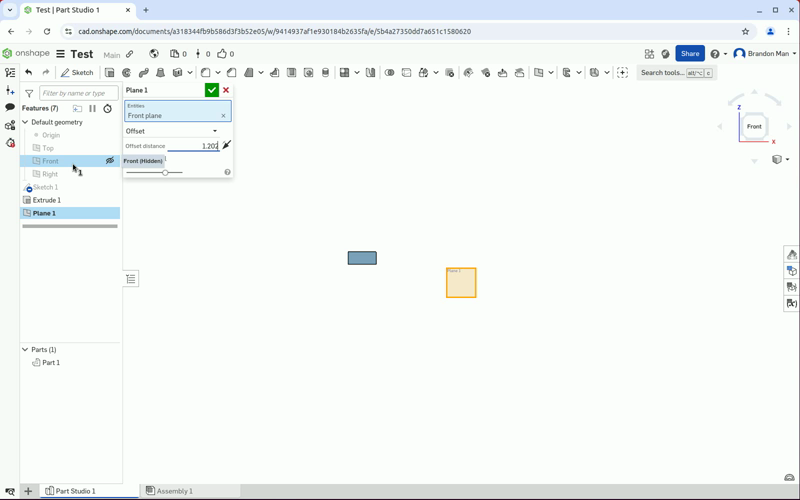
key(enter, 2)
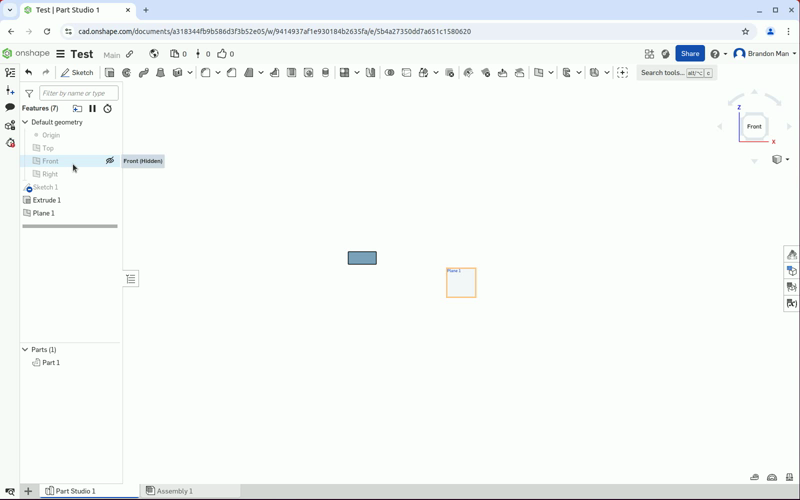
key(shift+s)
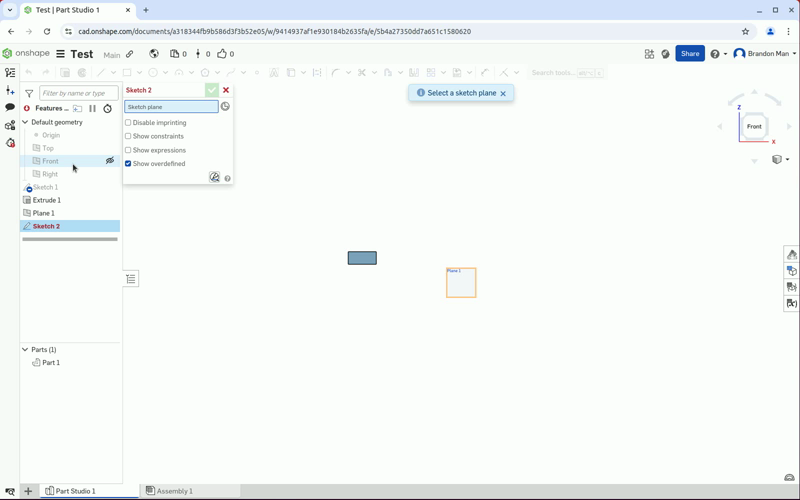
mouse_move(73, 215)
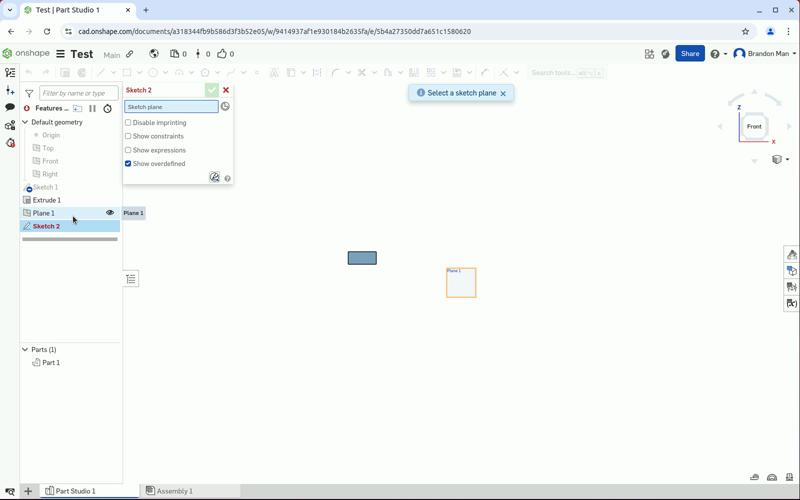
click(73, 215)
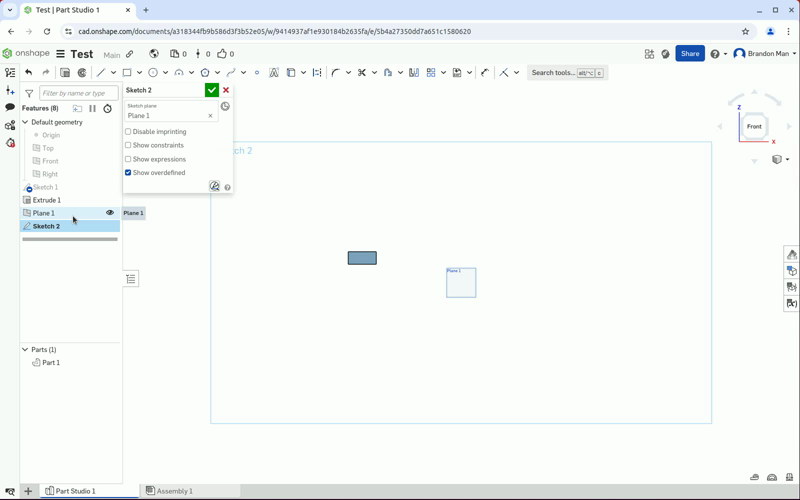
mouse_move(73, 352)
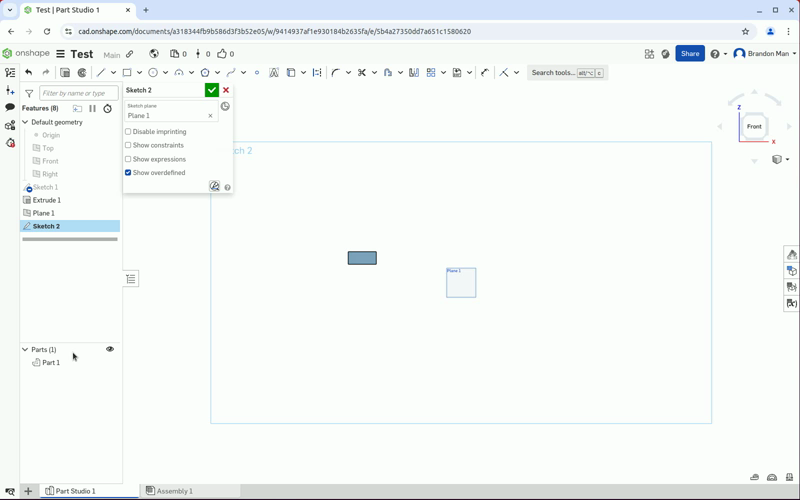
key(y)
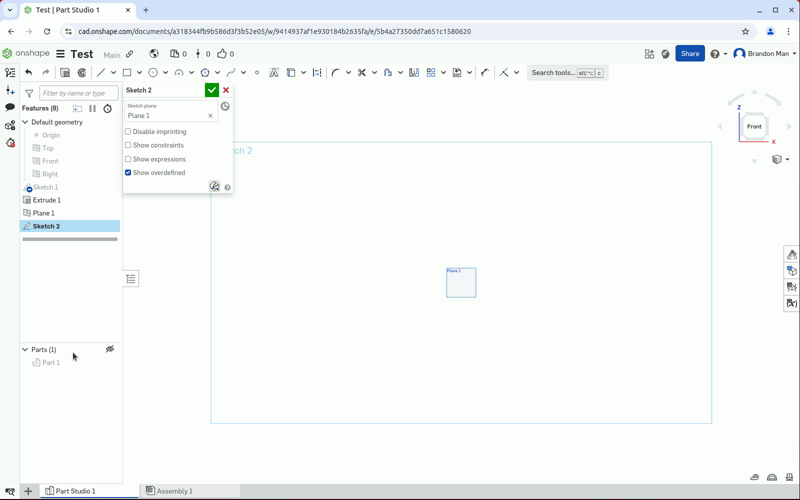
key(c)
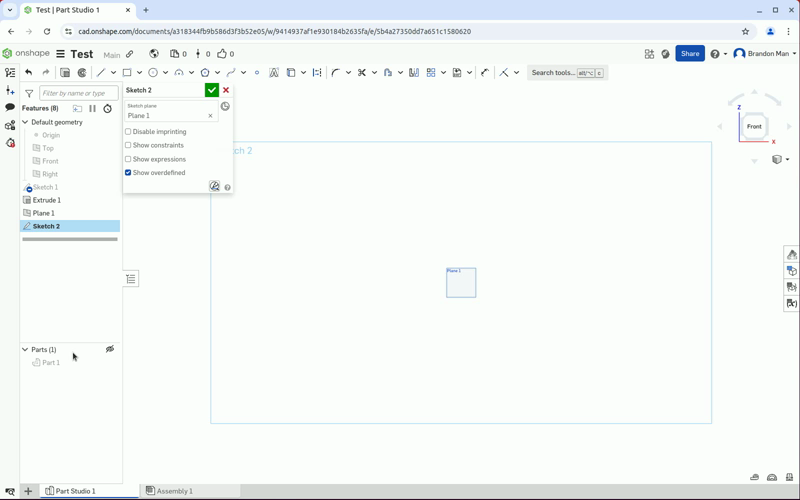
key_down(shift)
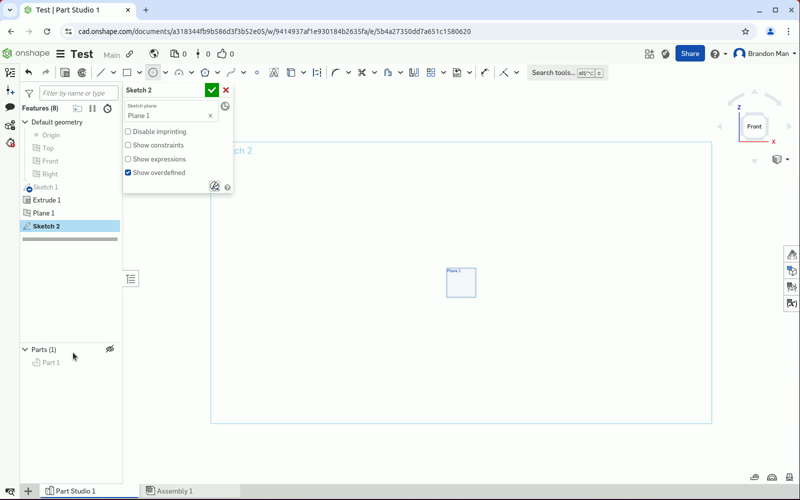
mouse_move(355, 258)
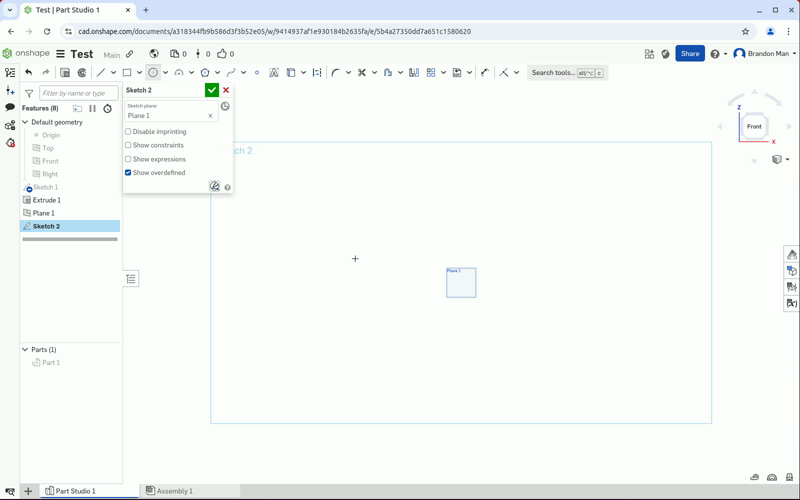
click(355, 258)
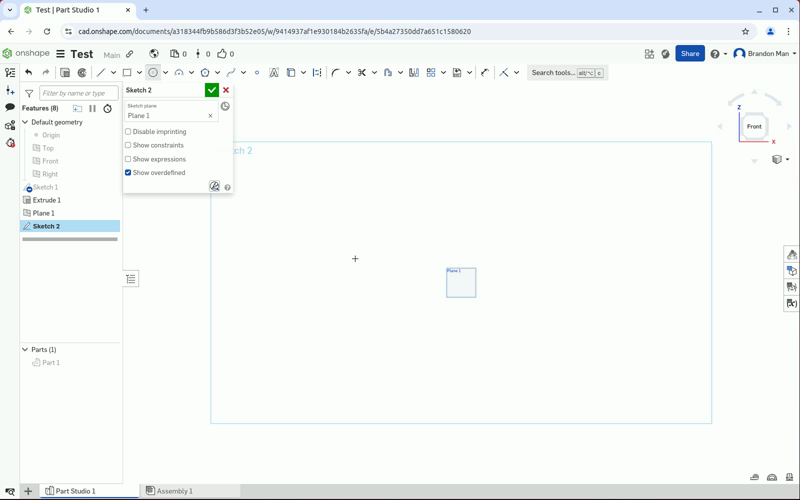
key_up(shift)
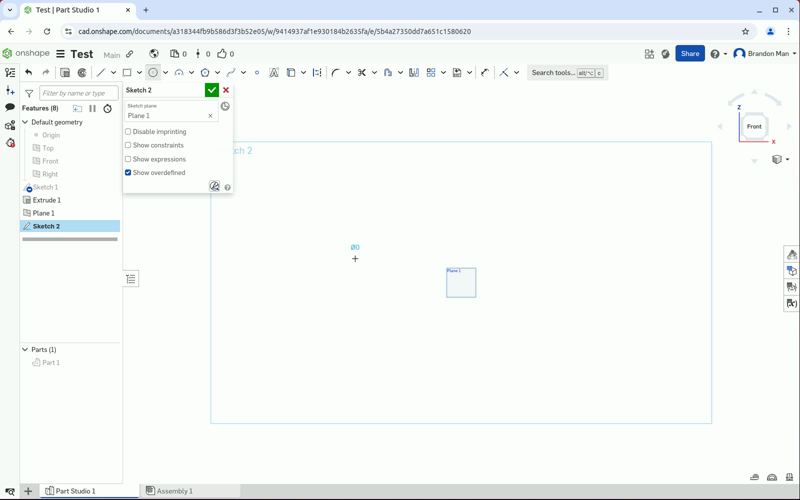
mouse_move(359, 258)
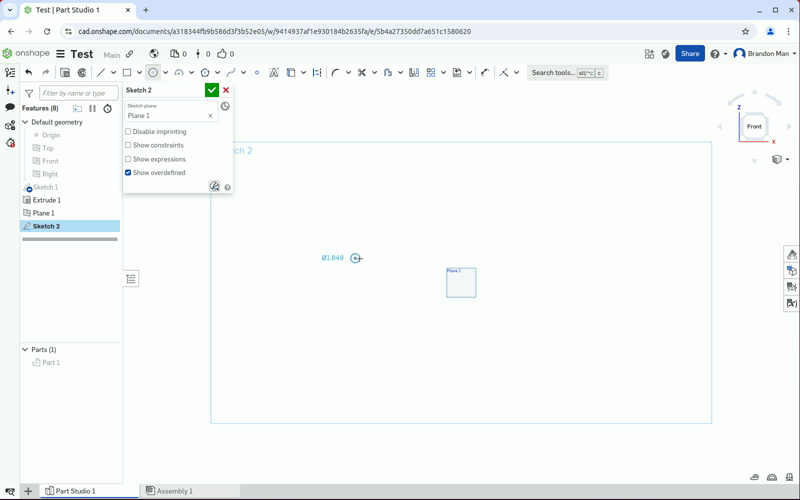
click(359, 258)
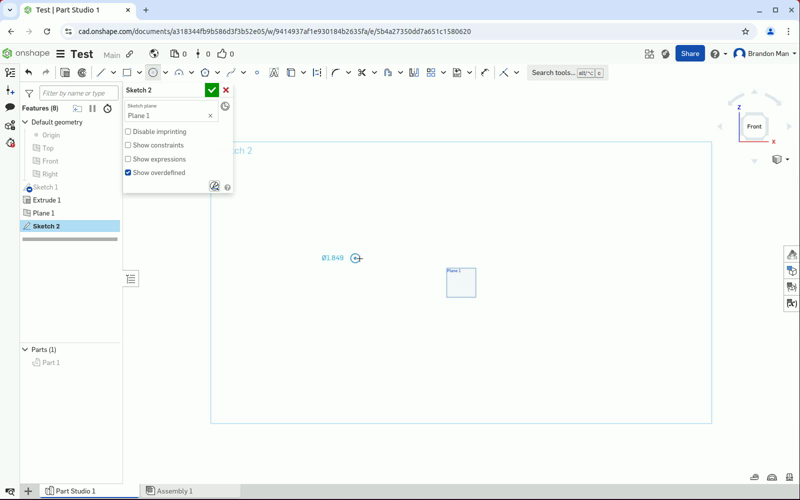
key(esc)
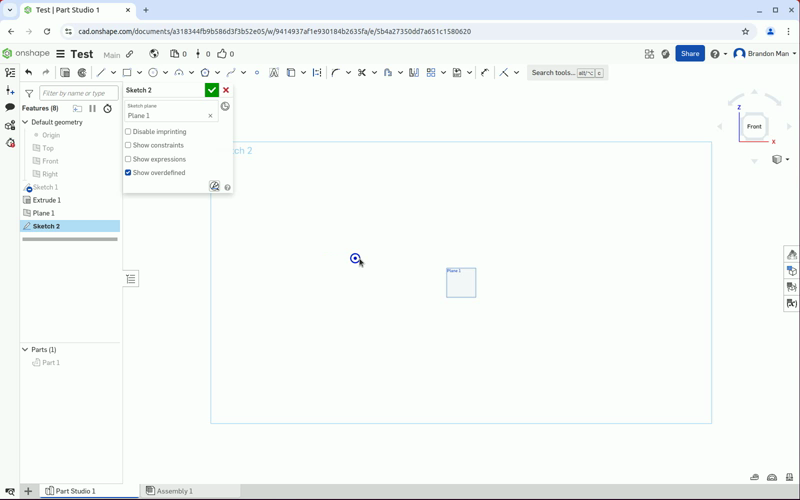
mouse_move(357, 257)
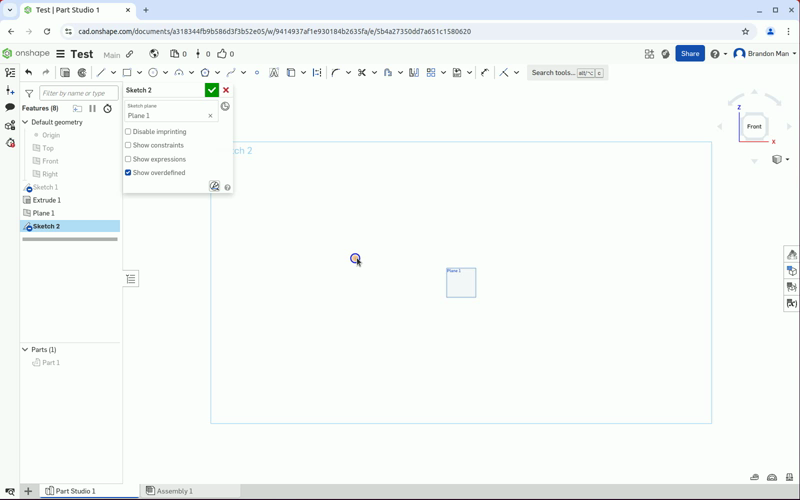
scroll(6)
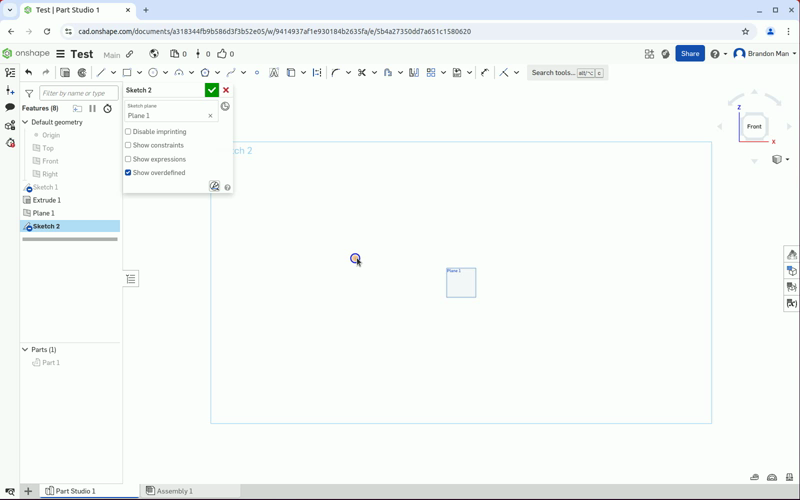
scroll(6)
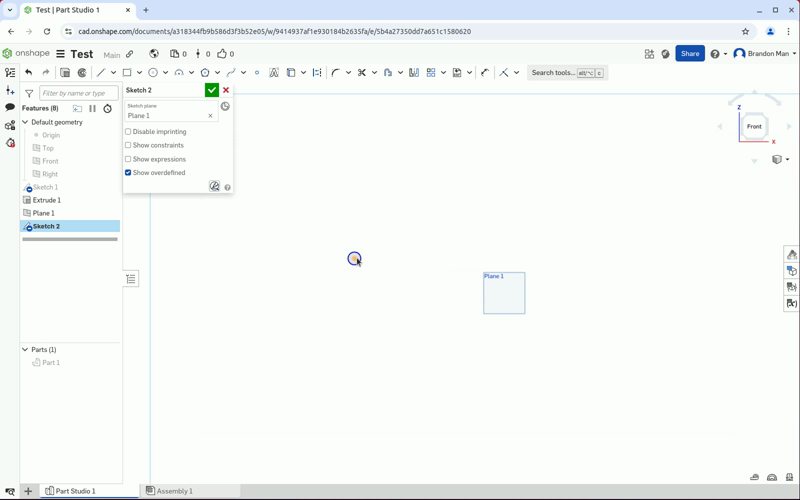
scroll(6)
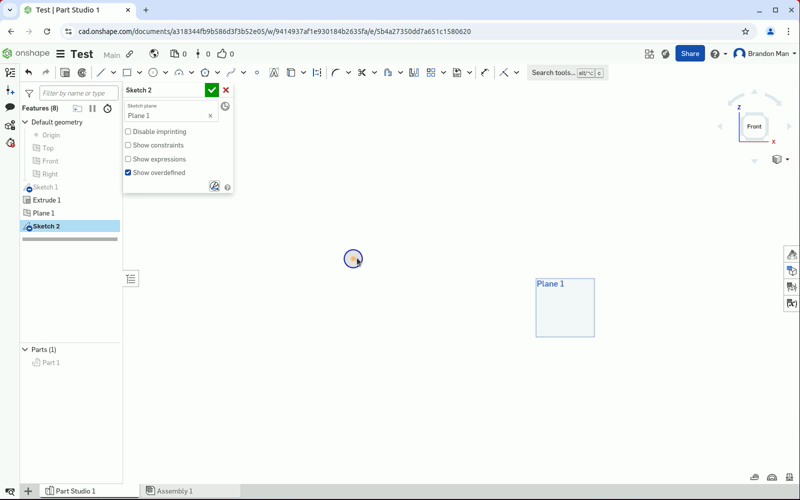
scroll(6)
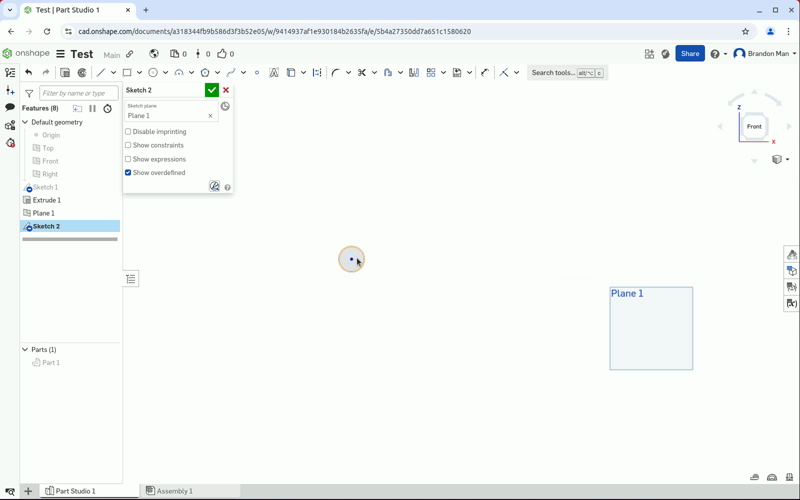
scroll(6)
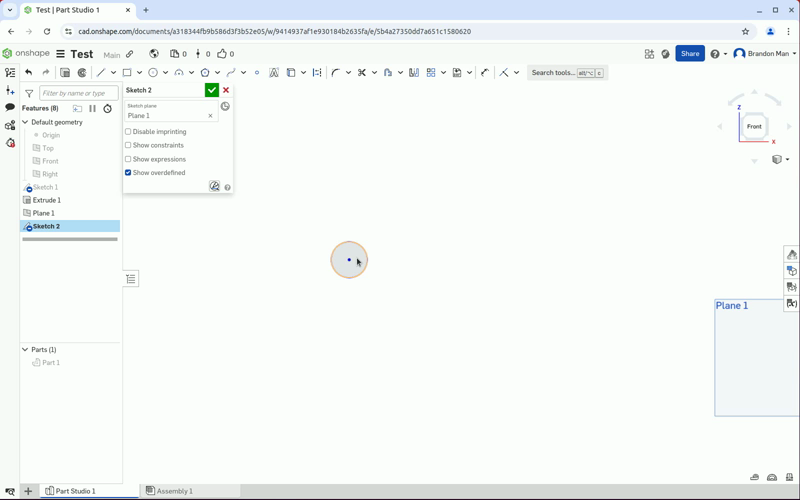
scroll(6)
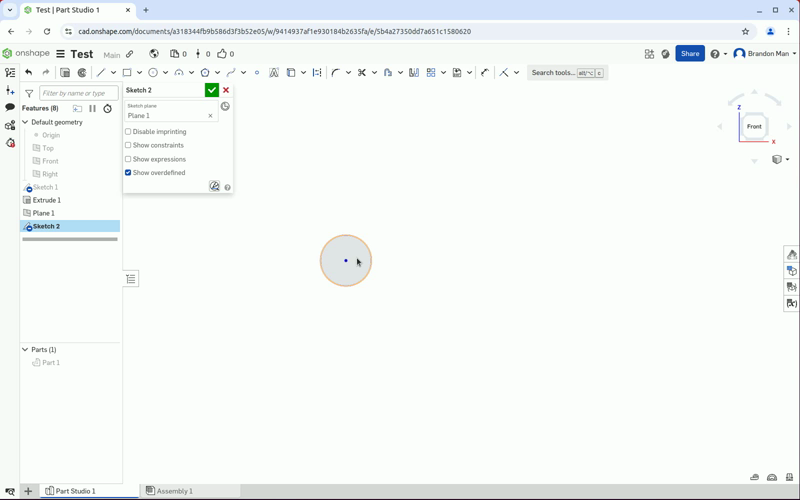
scroll(6)
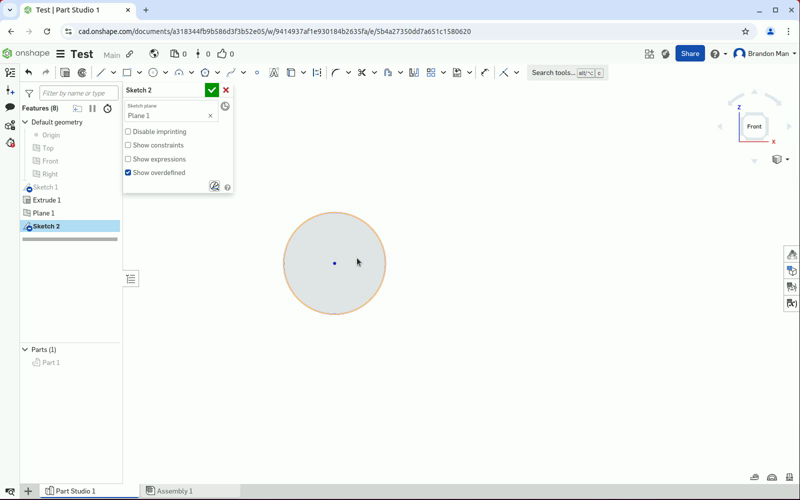
click(357, 257)
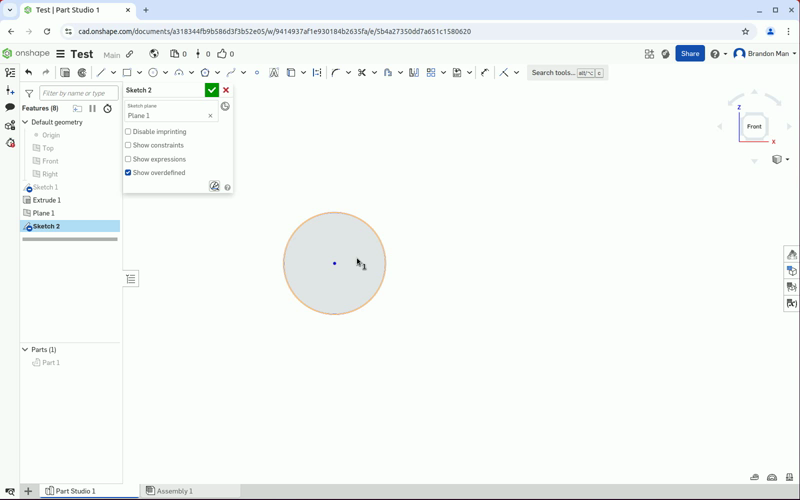
scroll(-6)
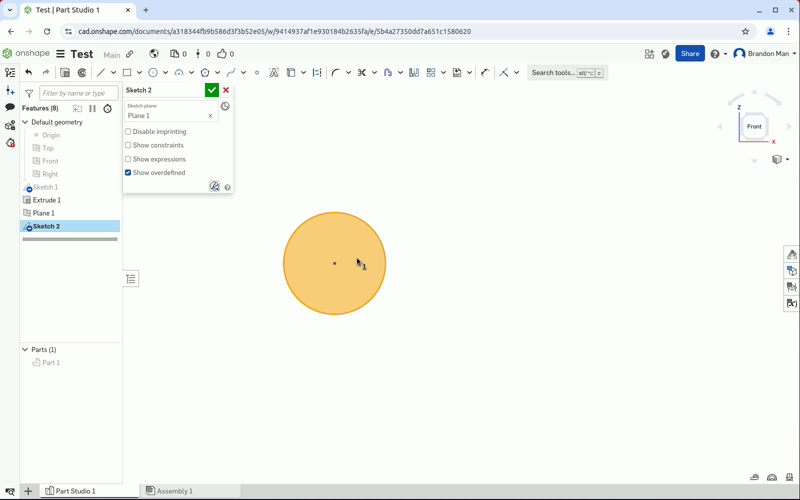
scroll(-6)
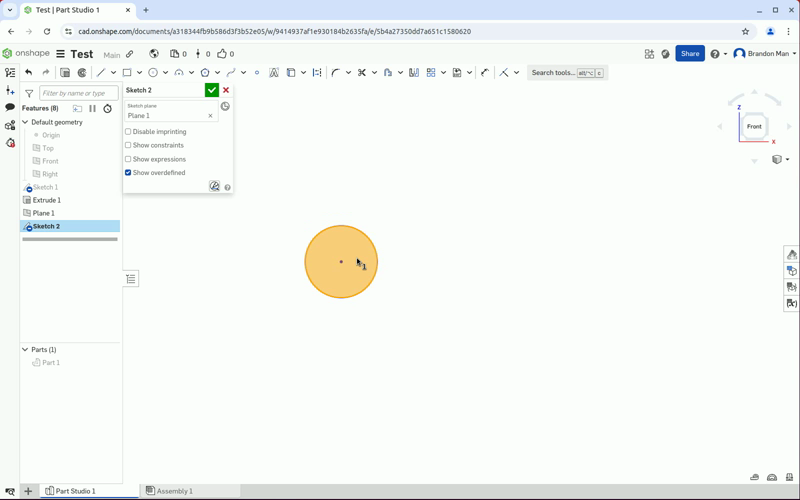
scroll(-6)
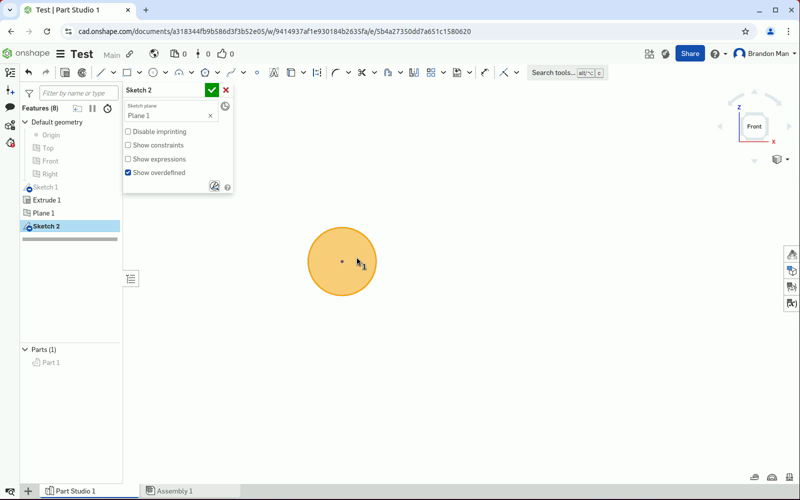
scroll(-6)
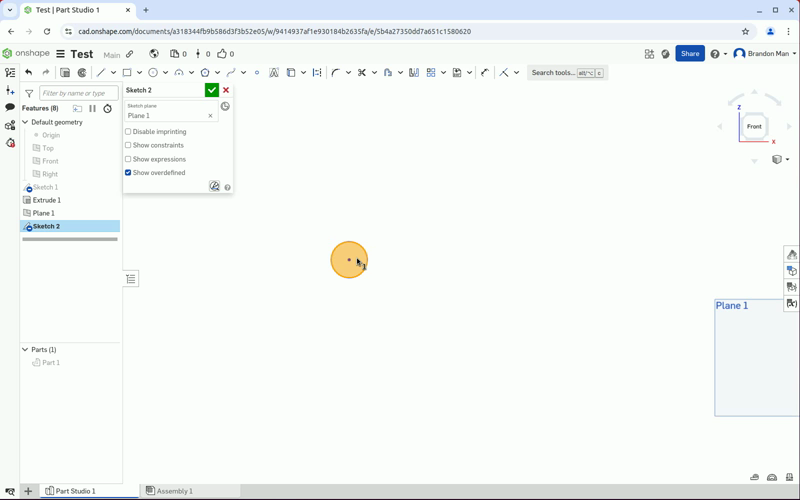
scroll(-6)
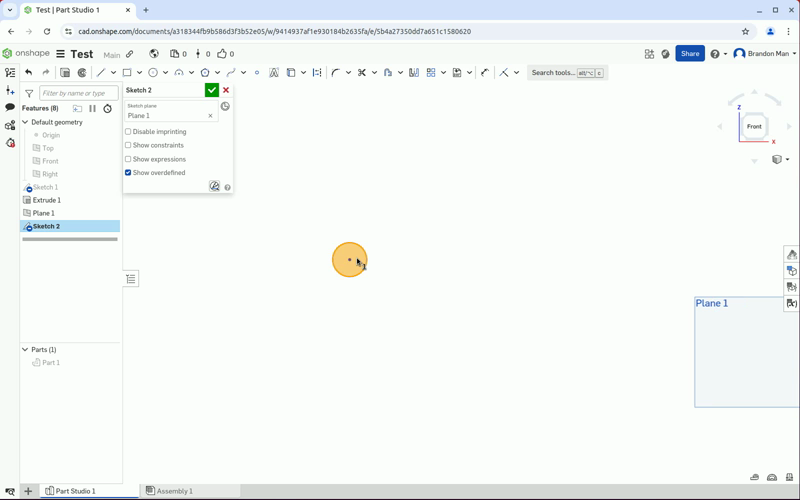
scroll(-6)
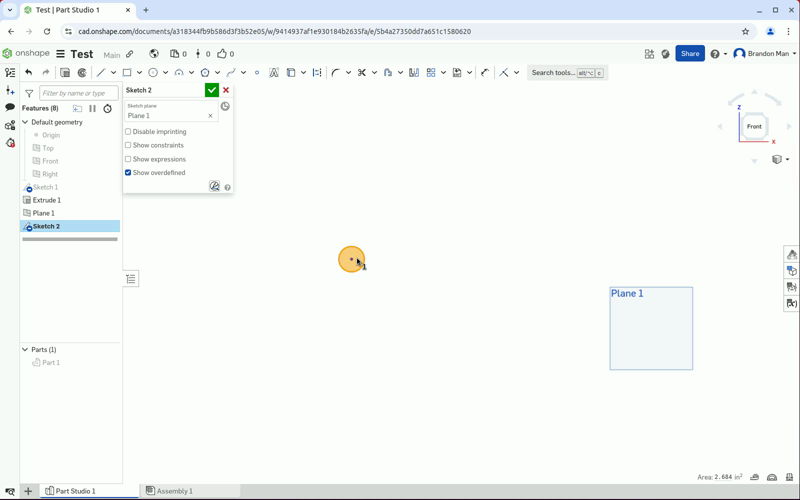
scroll(-6)
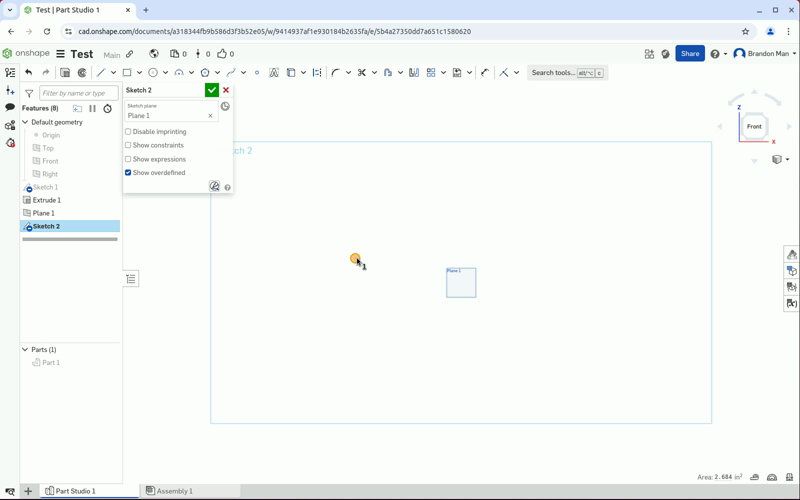
mouse_move(73, 352)
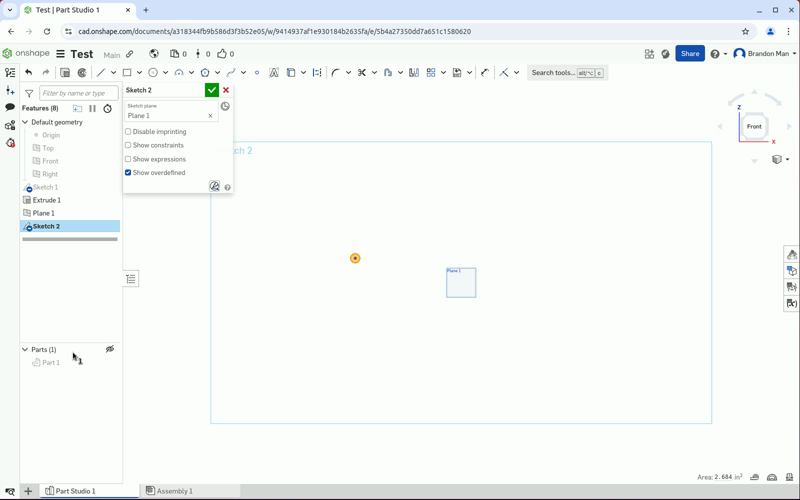
key(shift+y)
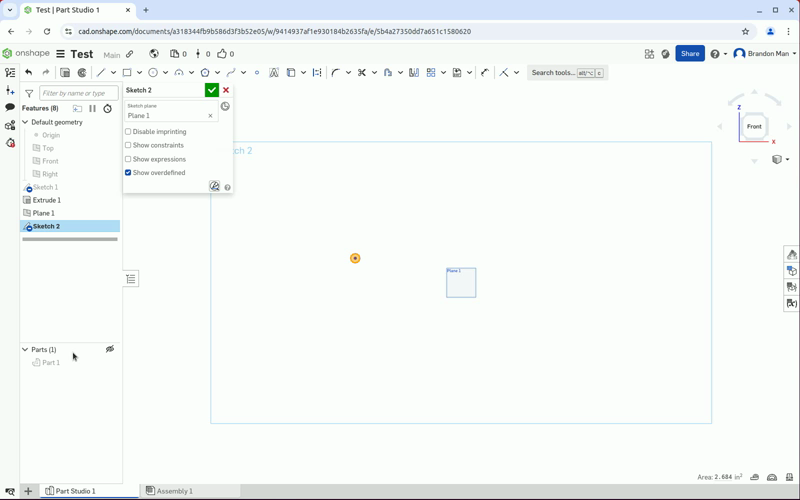
key(shift+e)
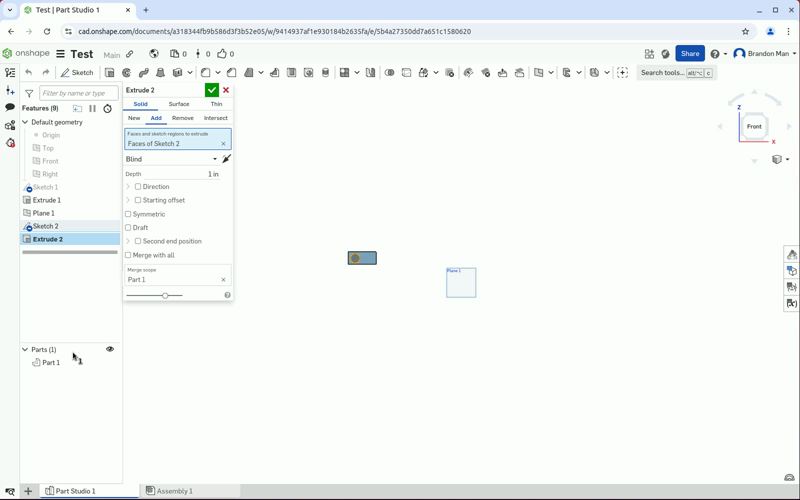
mouse_move(143, 106)
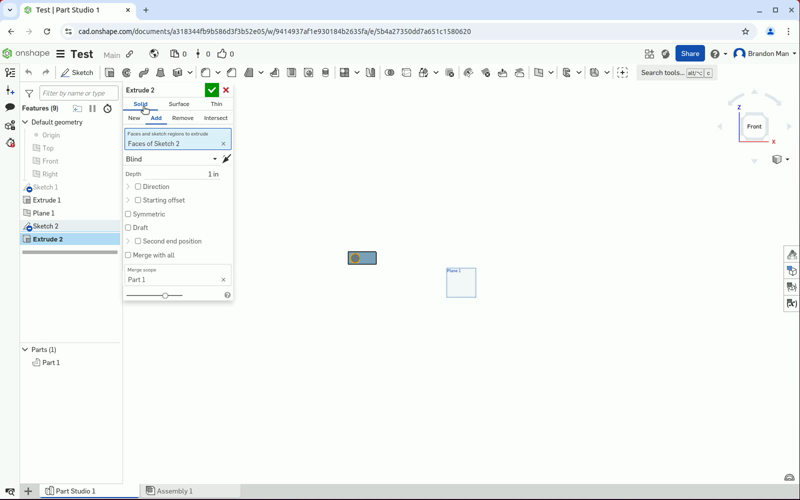
click(143, 106)
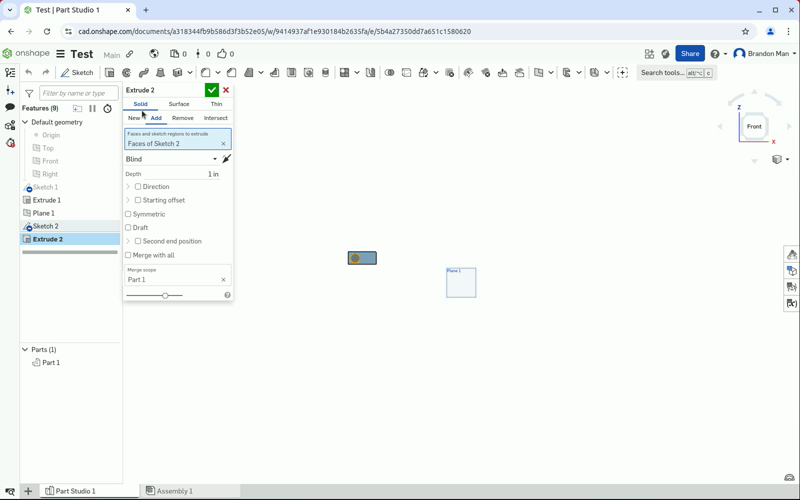
mouse_move(137, 120)
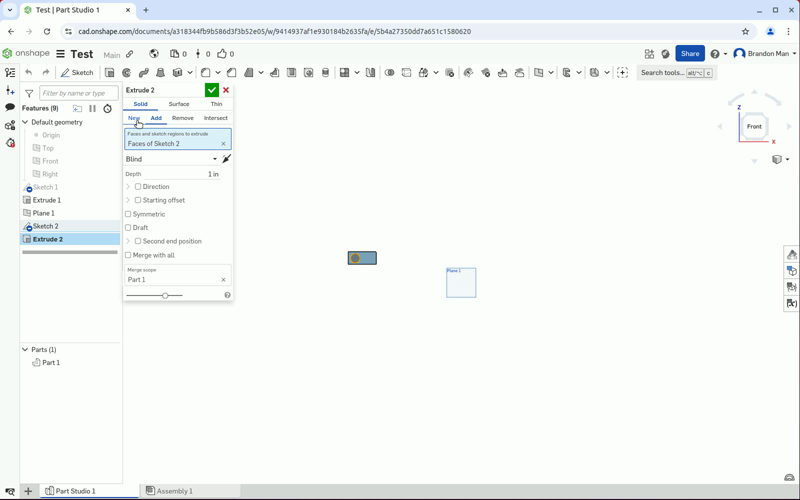
click(137, 120)
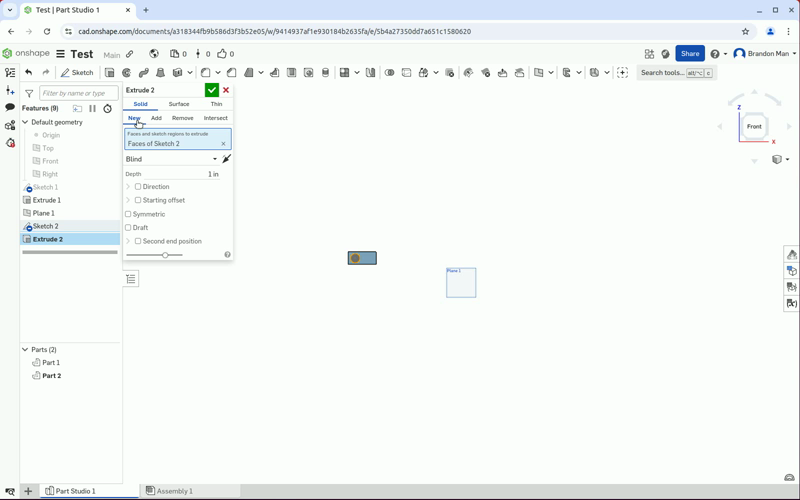
key(tab, 4)
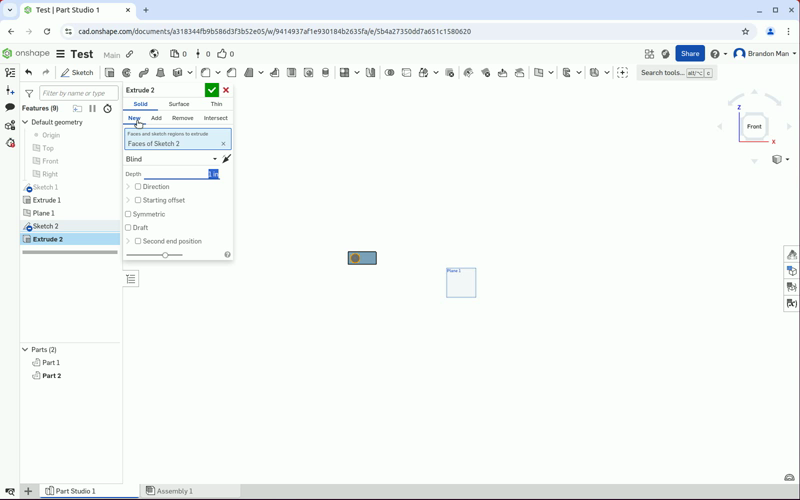
text(0.722)
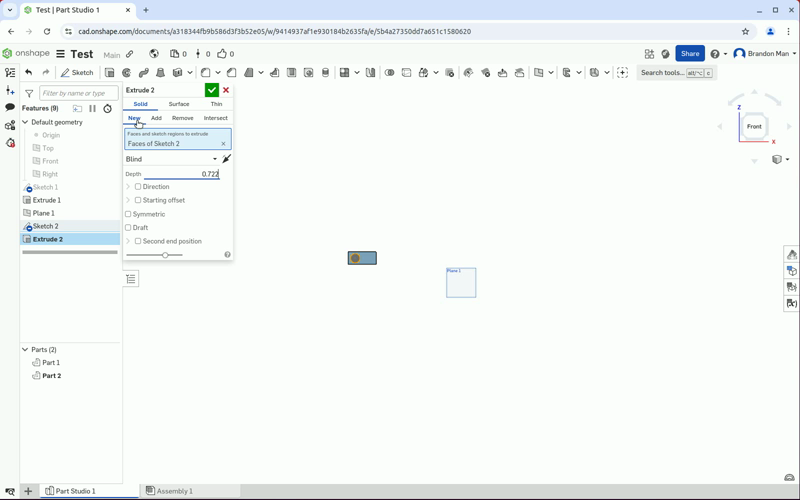
key(enter)
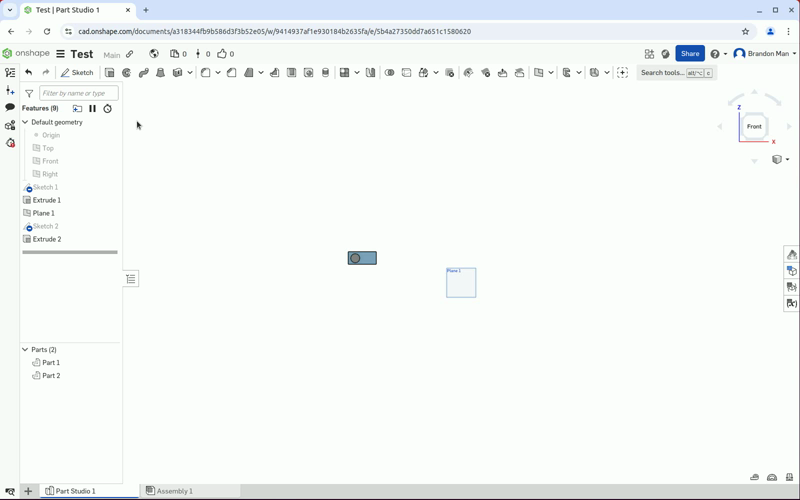
key(shift+h)
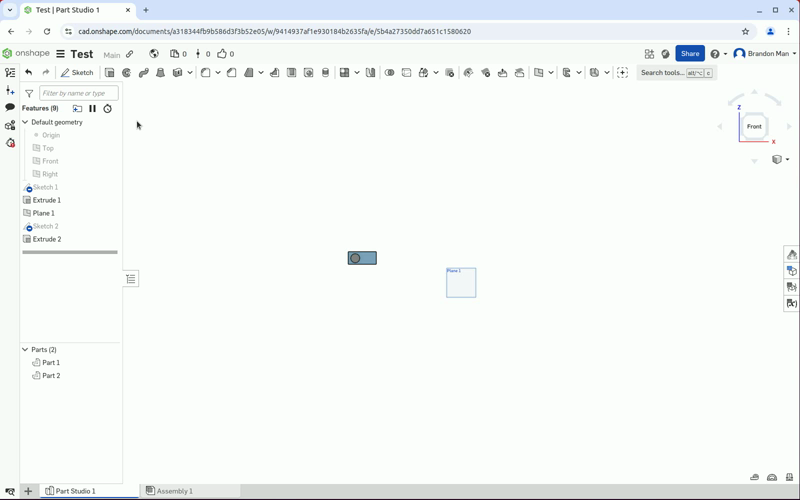
key(shift+h)
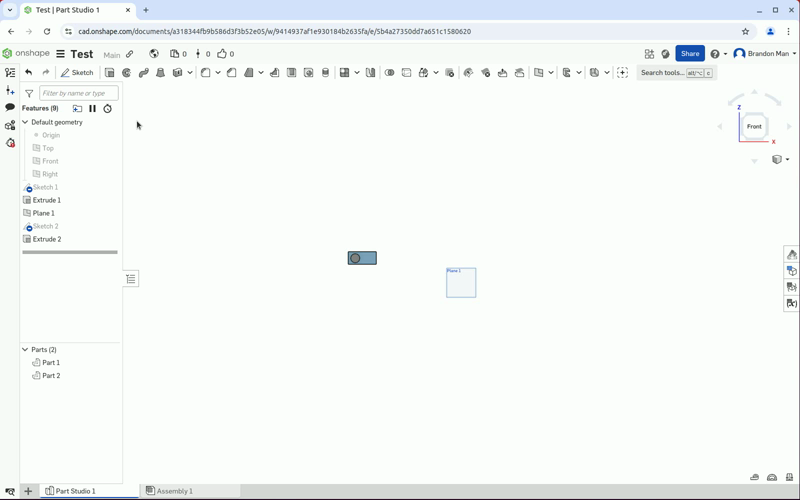
mouse_move(73, 189)
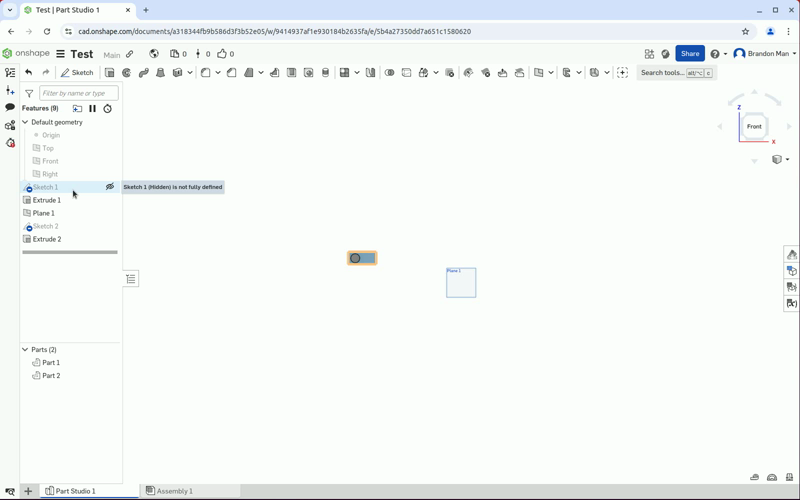
click(73, 189)
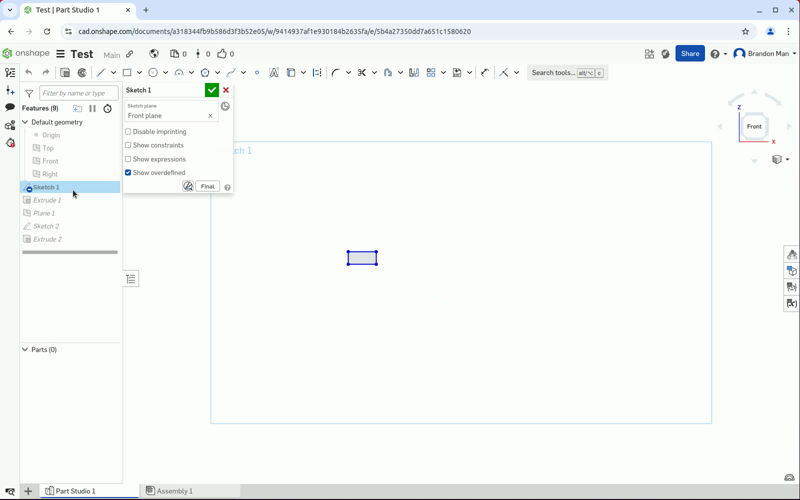
mouse_move(229, 92)
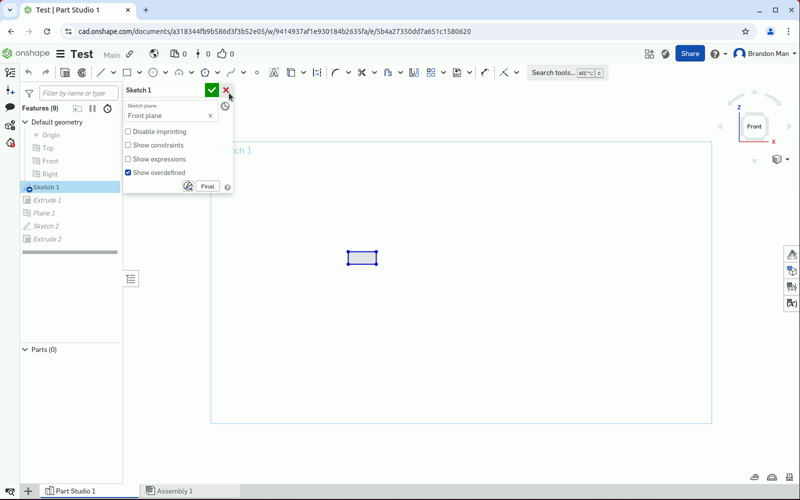
click(229, 92)
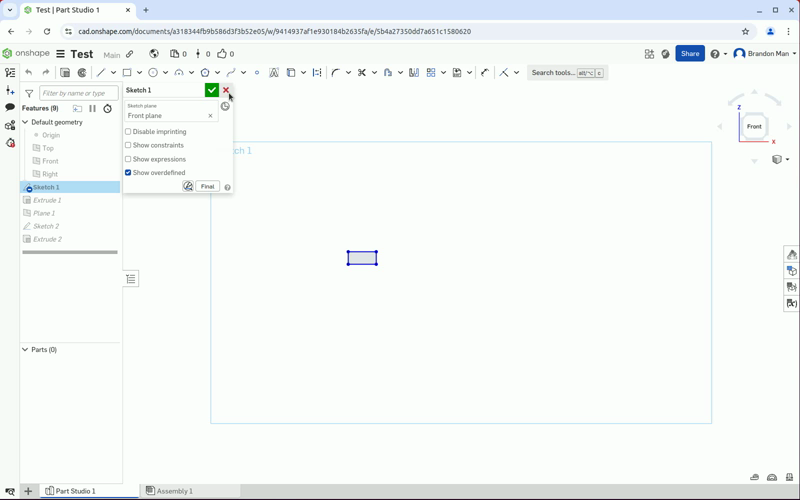
key(shift+s)
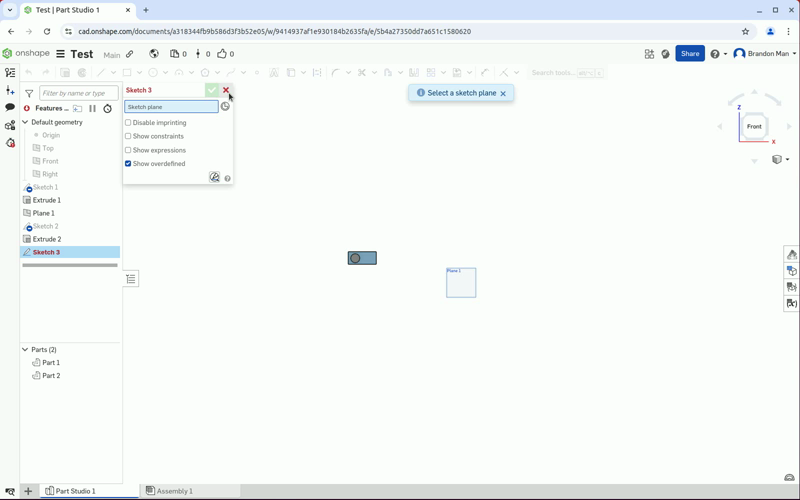
mouse_move(73, 215)
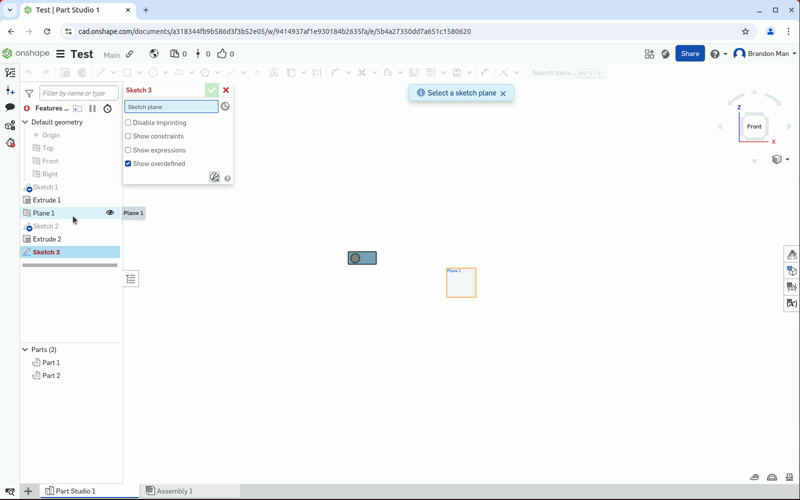
click(73, 215)
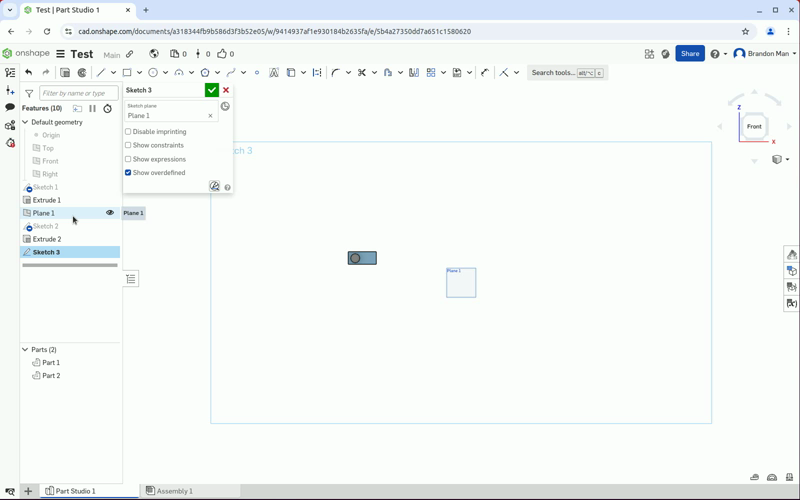
mouse_move(73, 352)
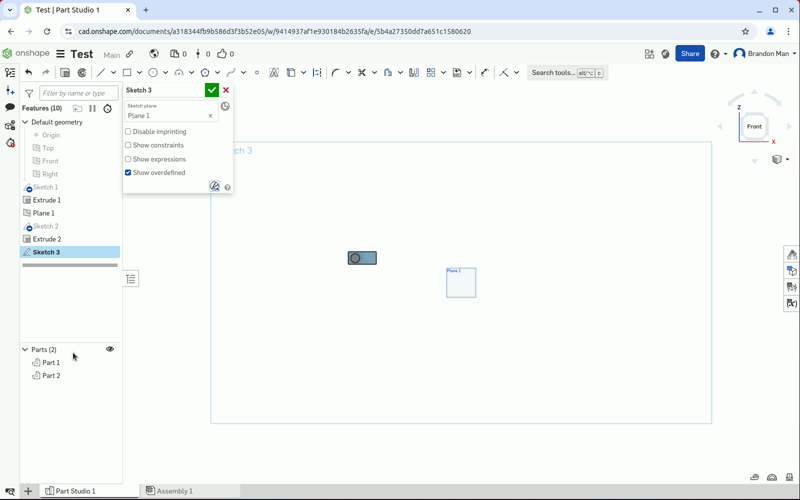
key(y)
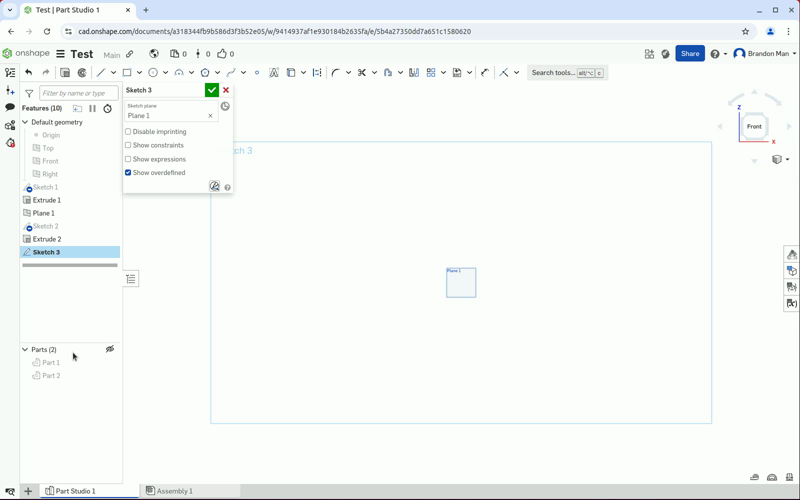
key(c)
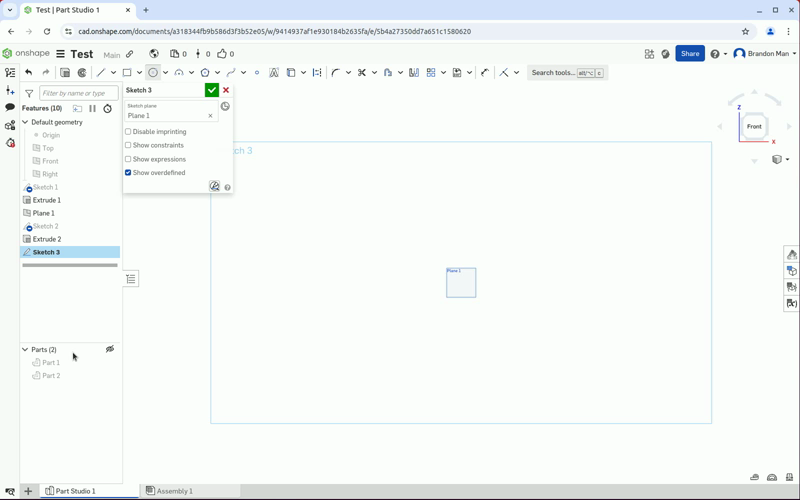
key_down(shift)
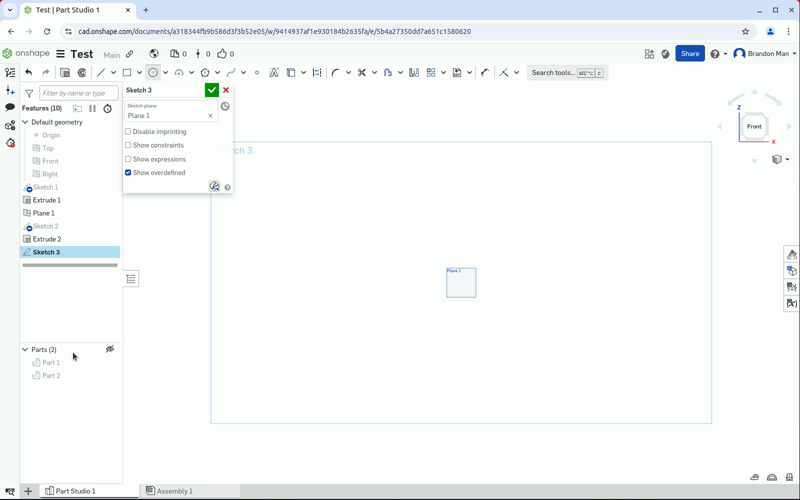
mouse_move(369, 258)
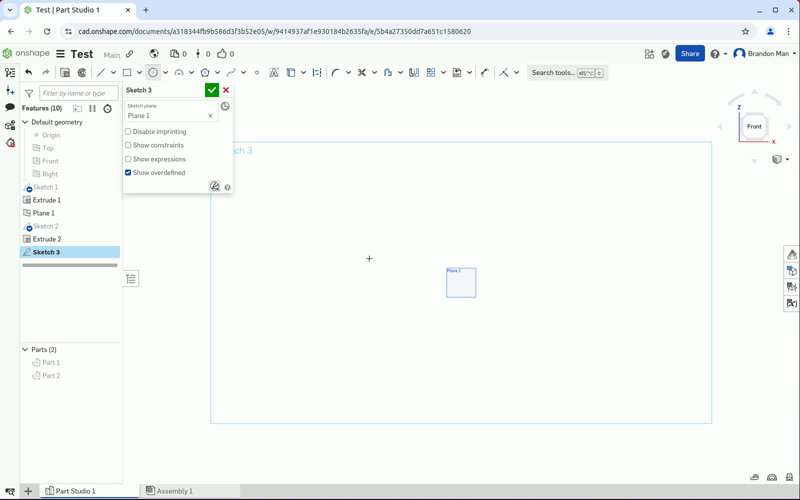
click(369, 258)
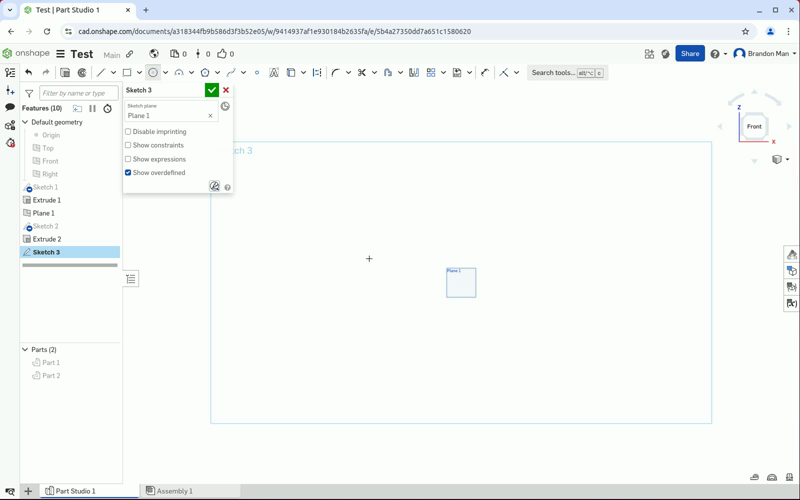
key_up(shift)
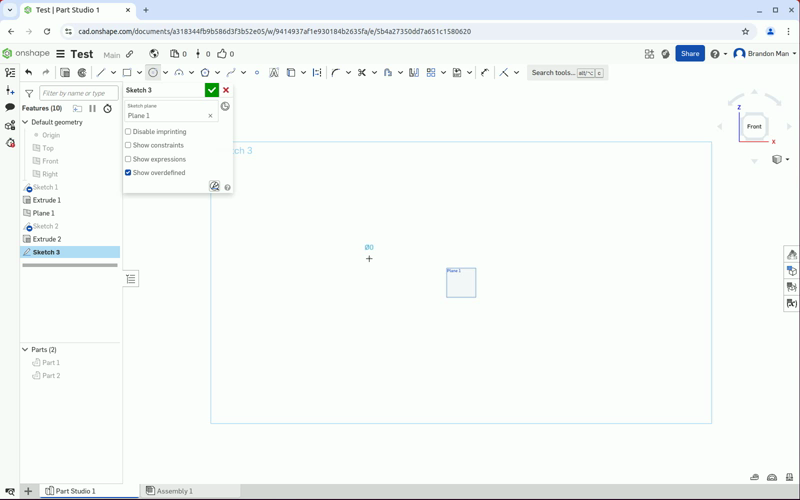
mouse_move(373, 258)
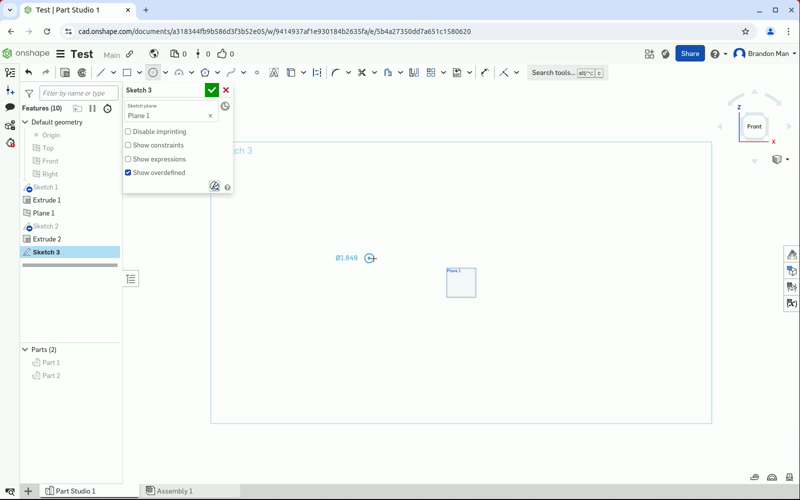
click(373, 258)
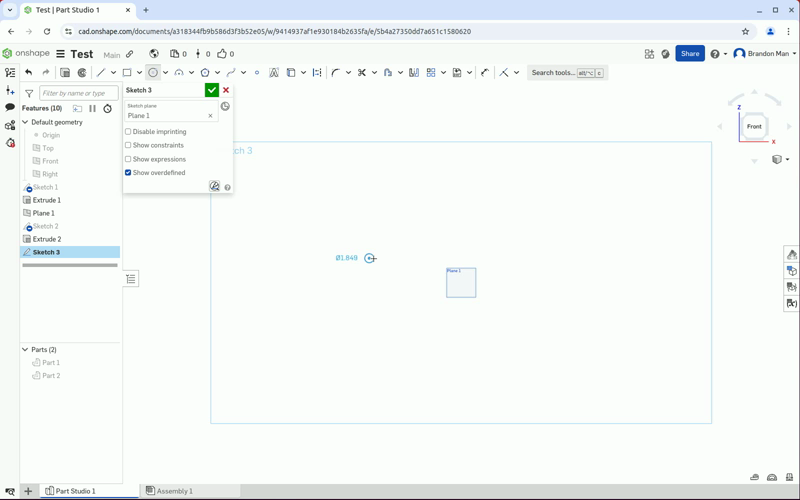
key(esc)
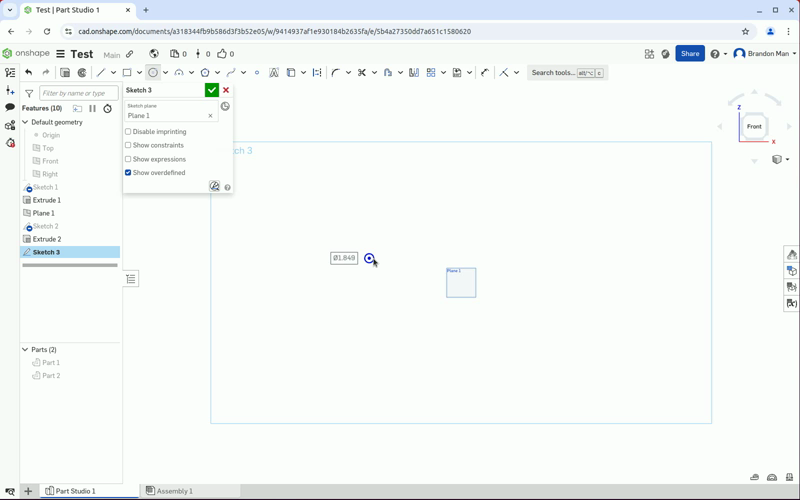
mouse_move(373, 259)
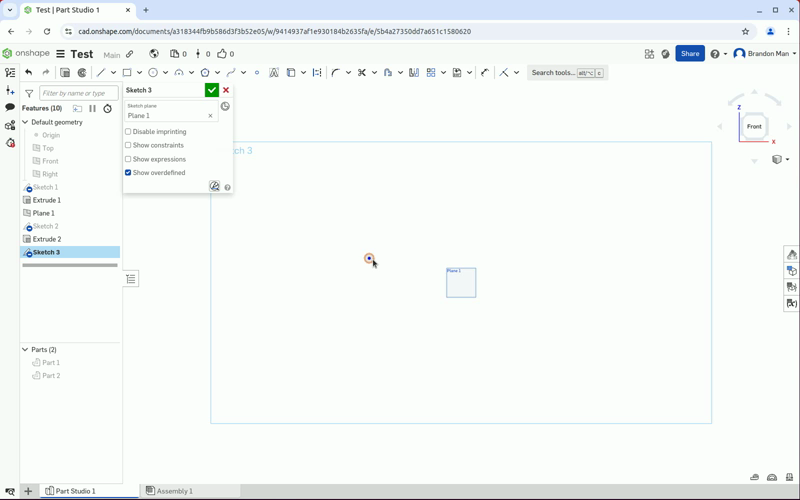
scroll(6)
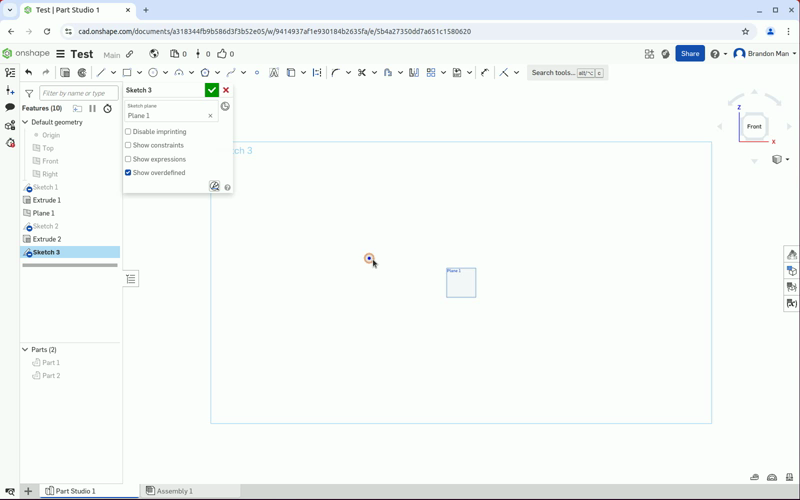
scroll(6)
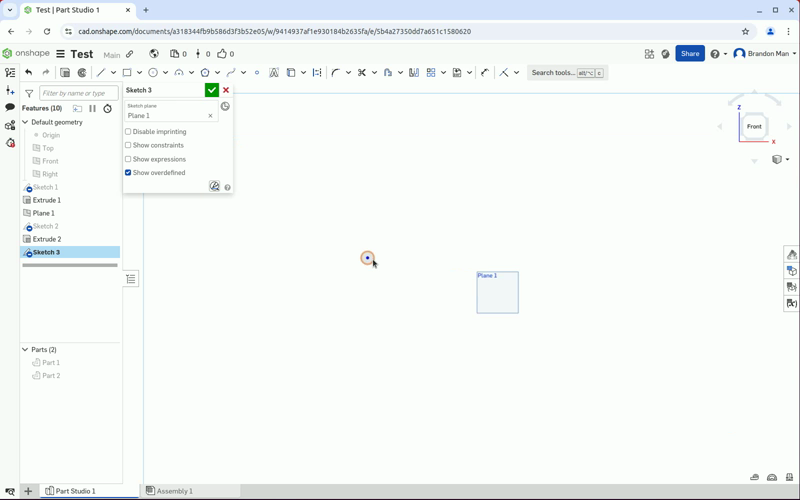
scroll(6)
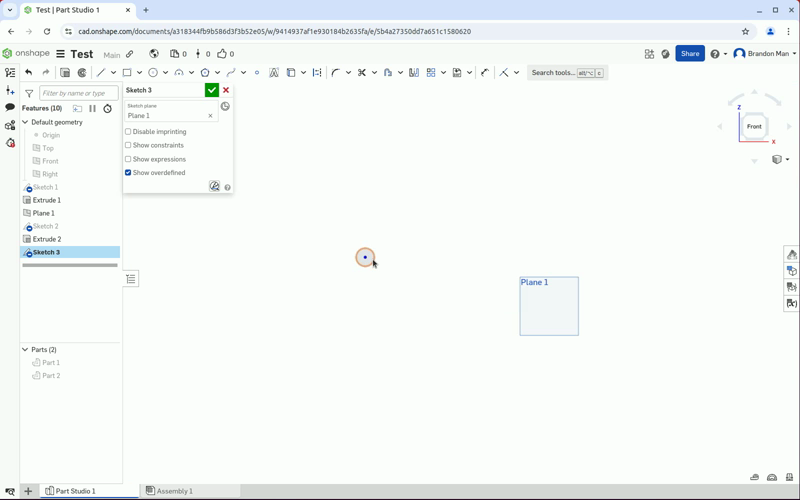
scroll(6)
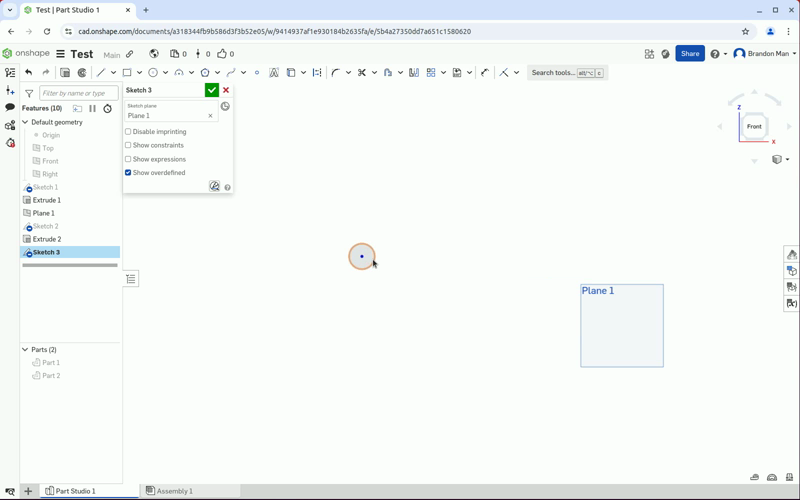
scroll(6)
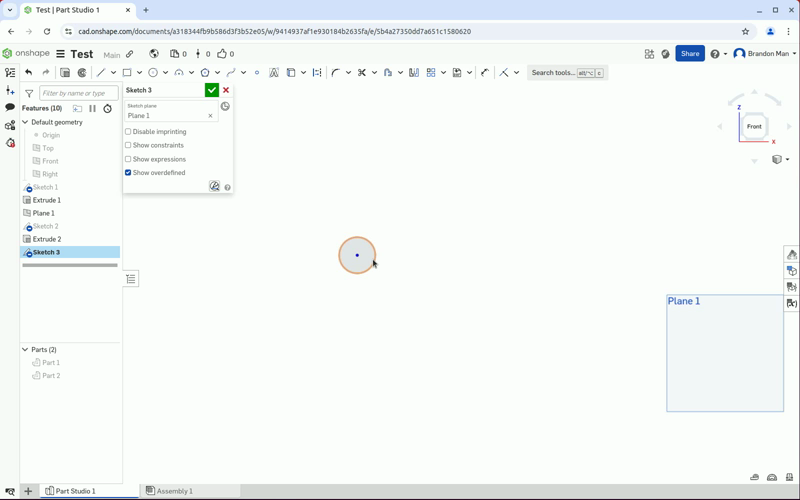
scroll(6)
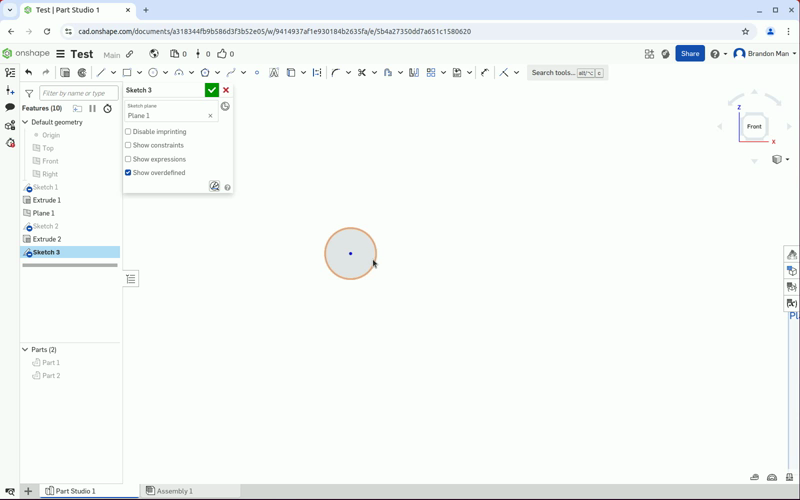
scroll(6)
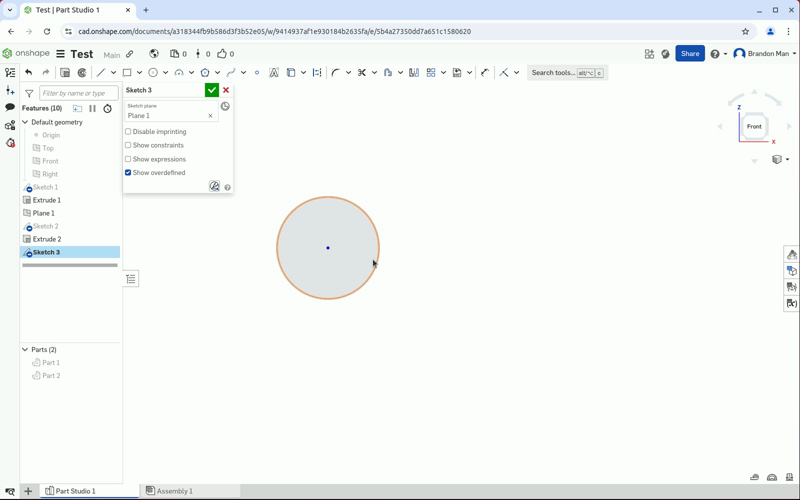
click(373, 259)
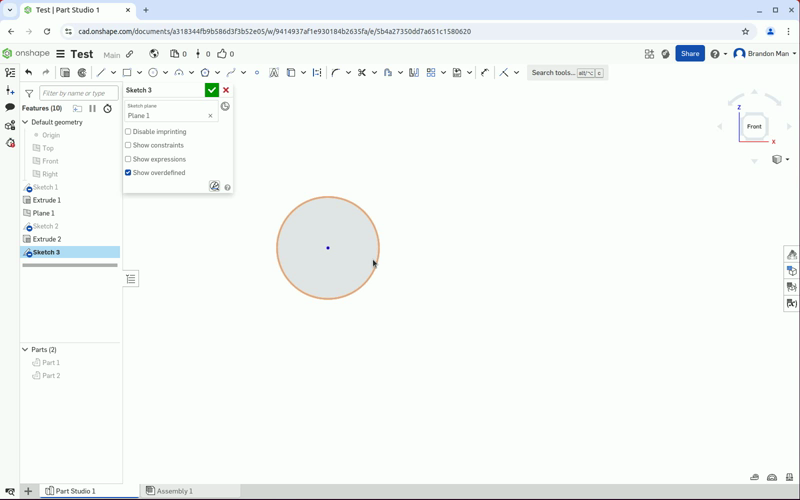
scroll(-6)
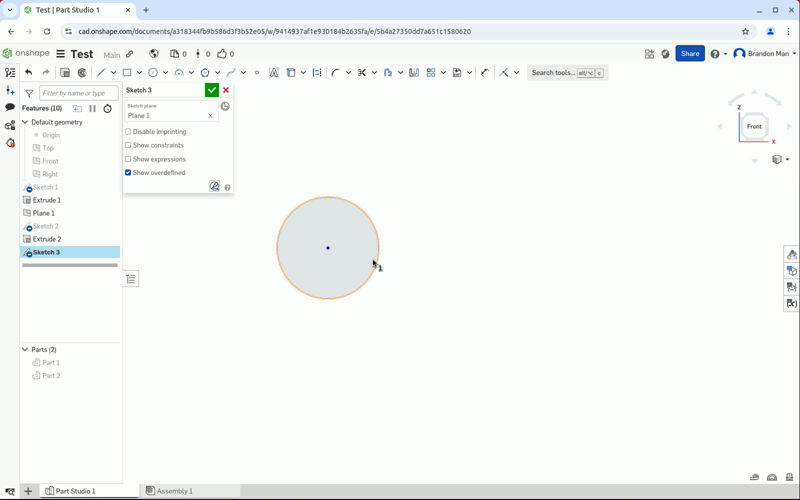
scroll(-6)
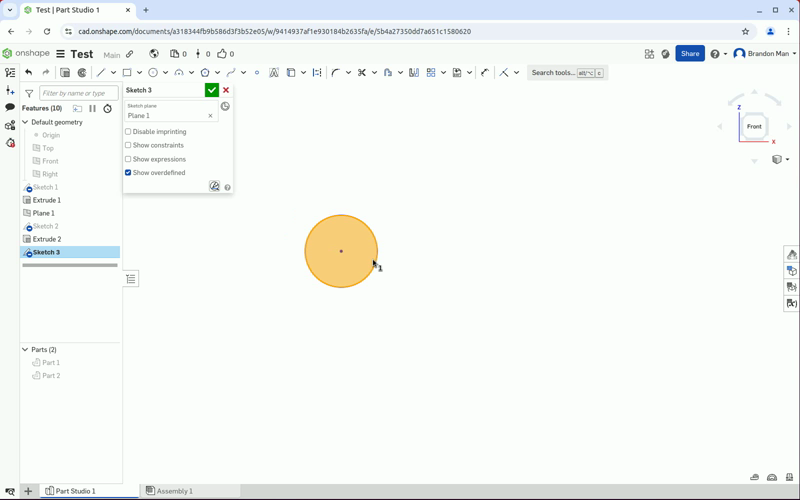
scroll(-6)
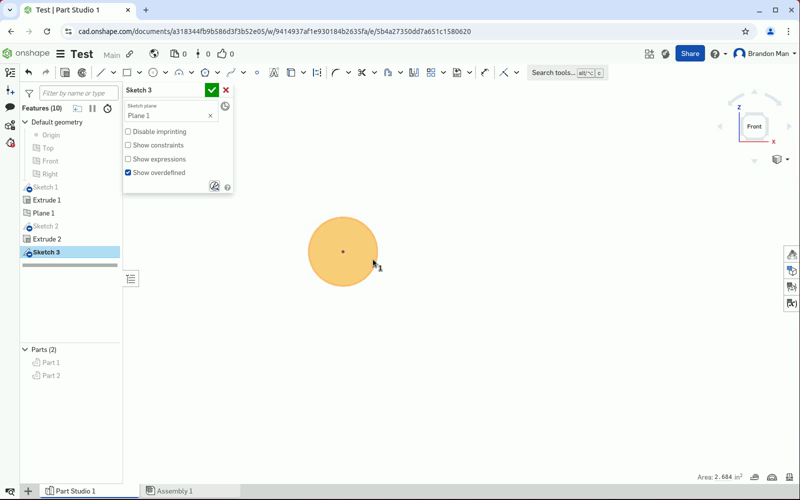
scroll(-6)
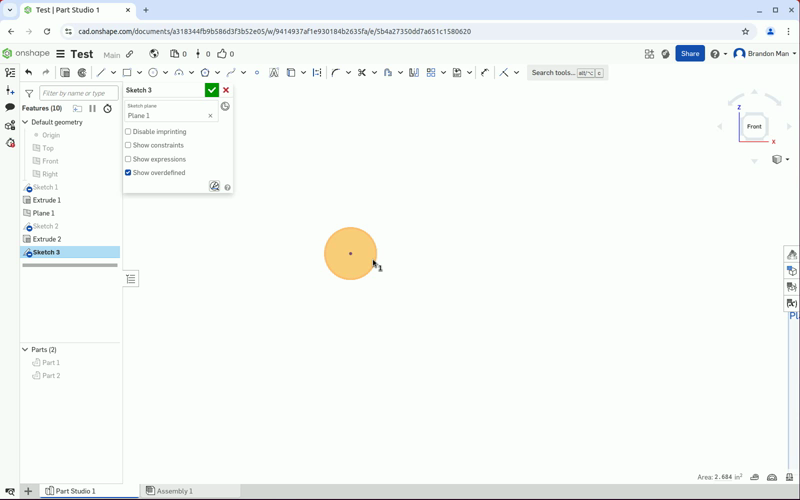
scroll(-6)
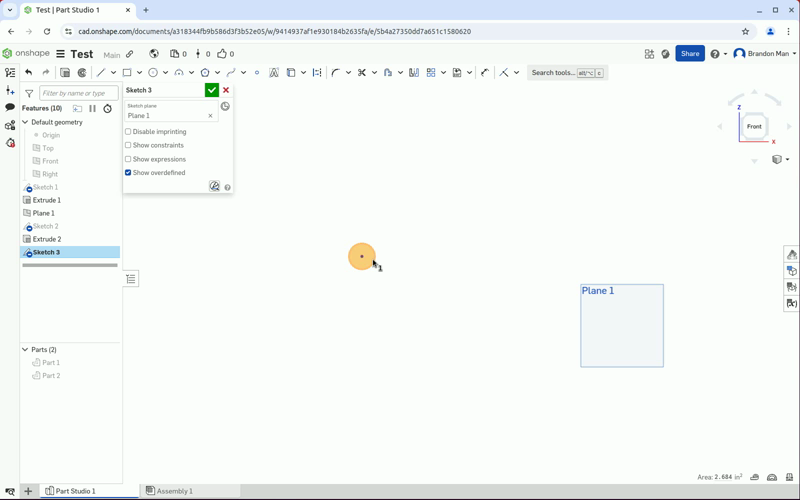
scroll(-6)
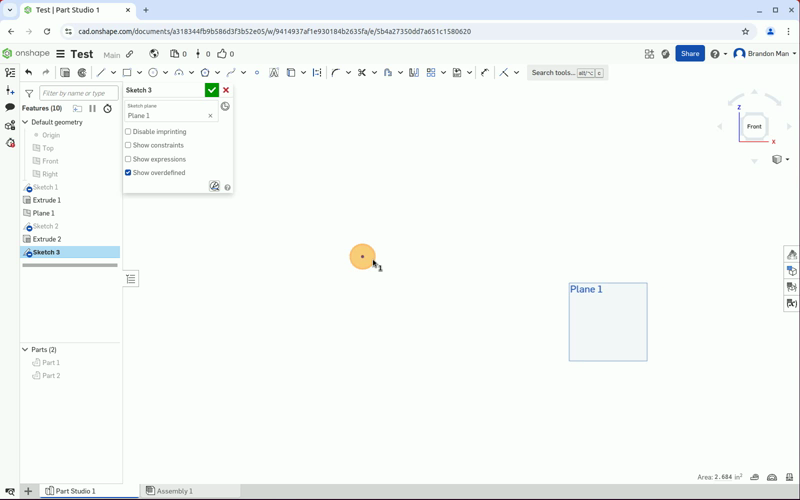
scroll(-6)
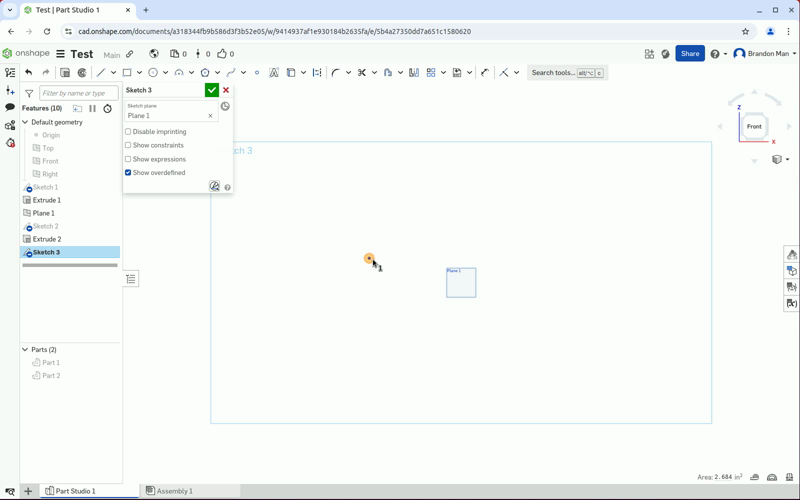
mouse_move(73, 352)
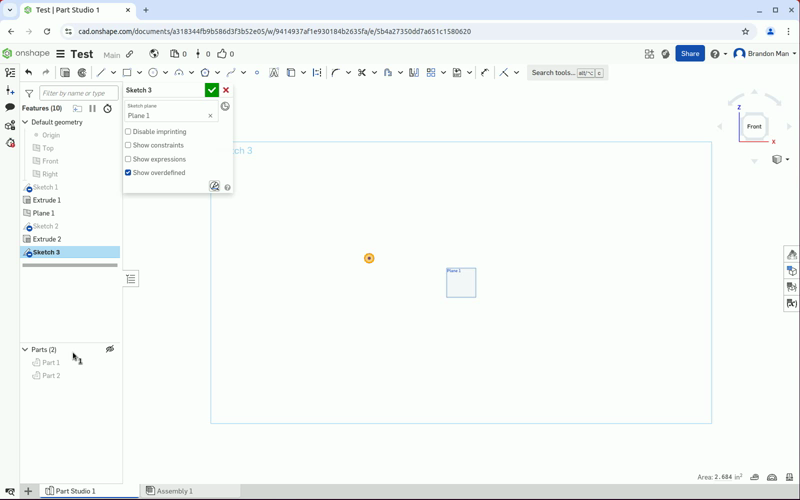
key(shift+y)
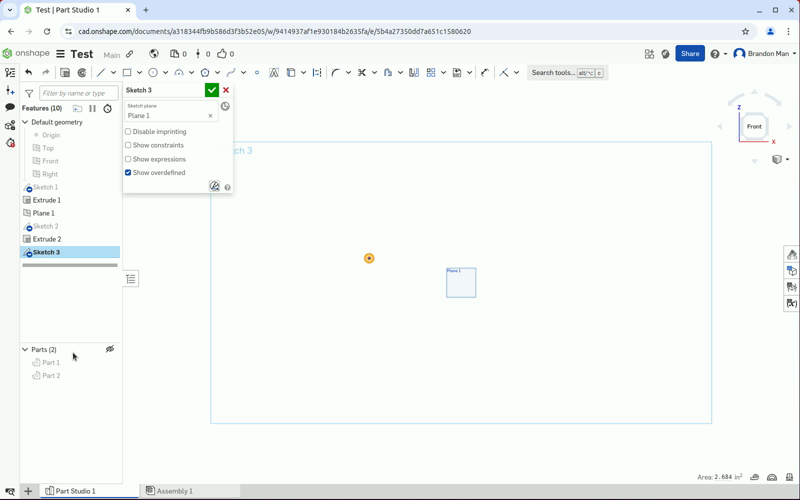
key(shift+e)
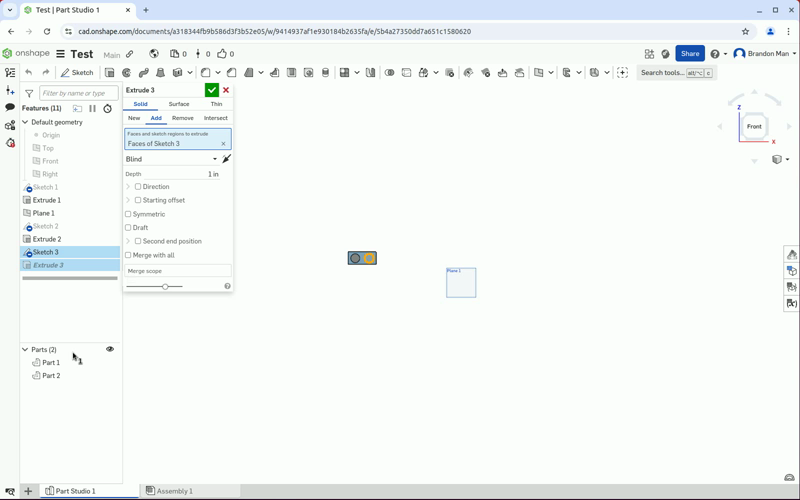
mouse_move(143, 106)
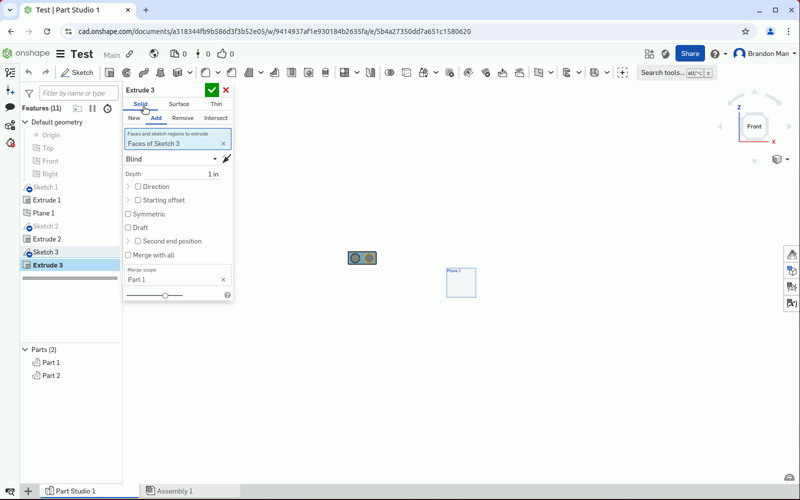
click(143, 106)
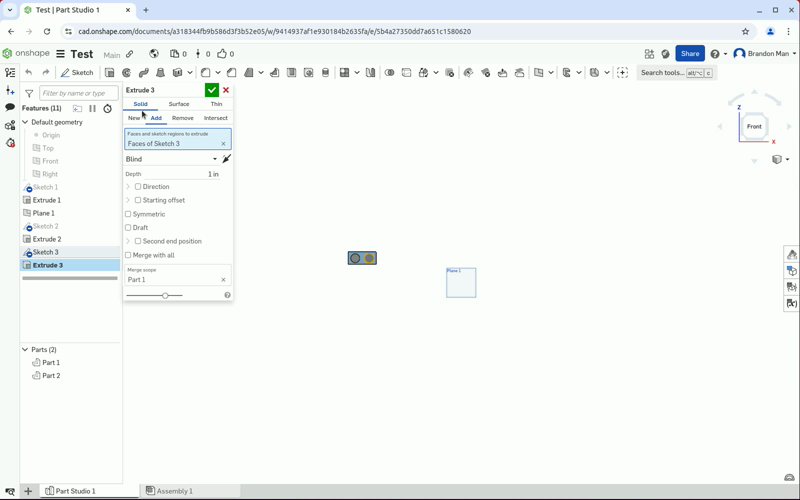
mouse_move(137, 120)
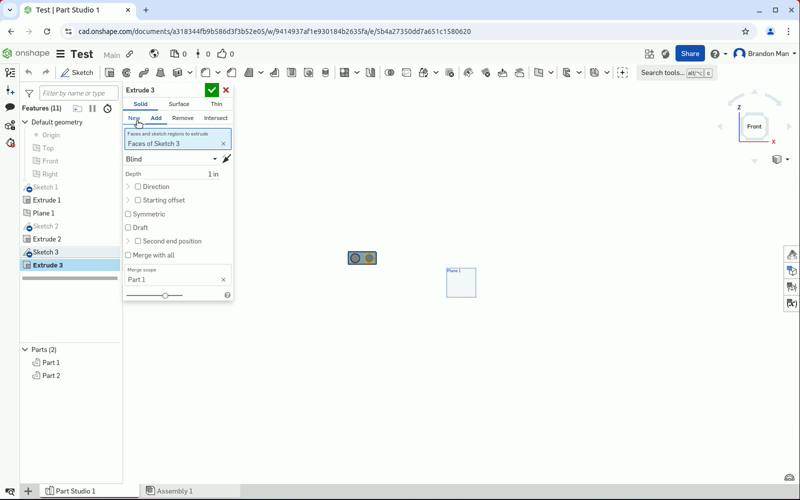
click(137, 120)
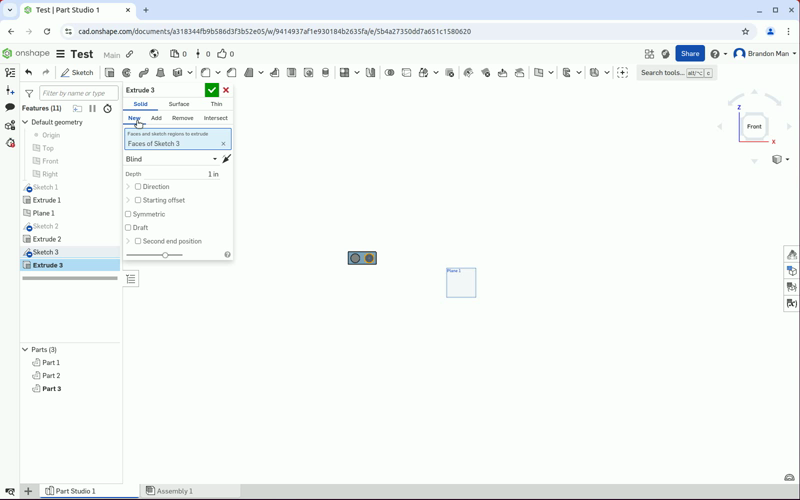
key(tab, 4)
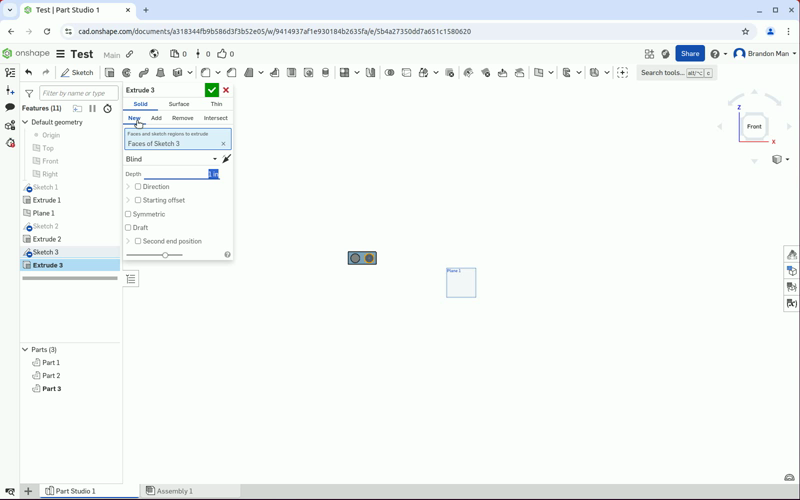
text(0.722)
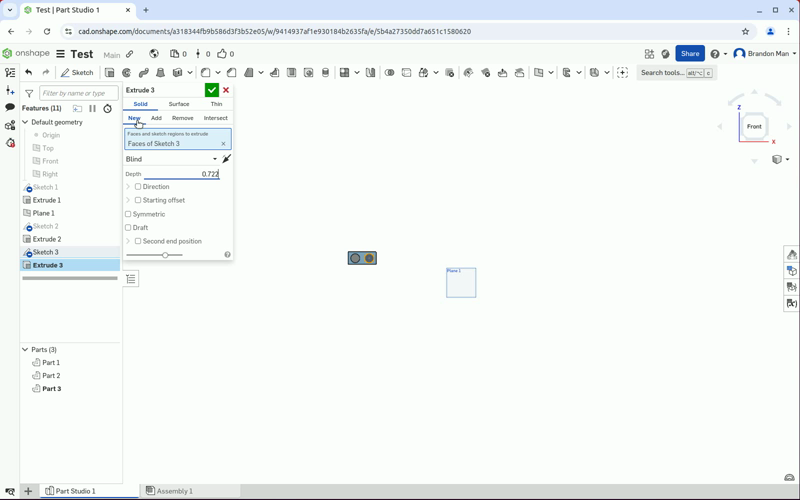
key(enter)
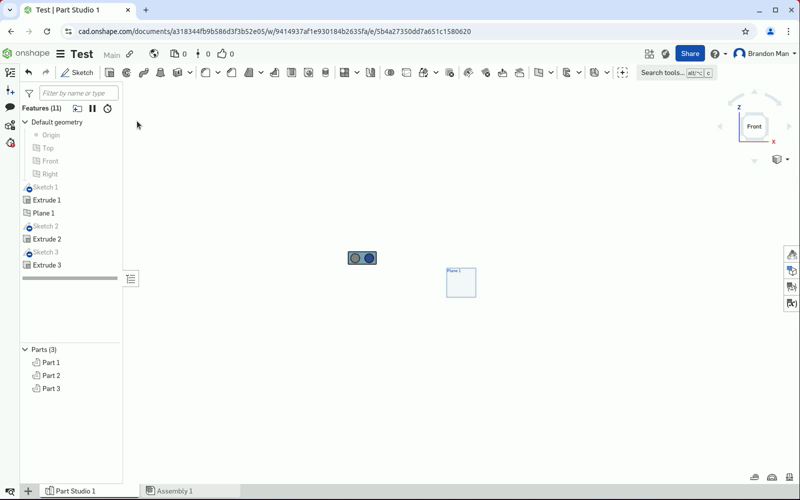
key(shift+h)
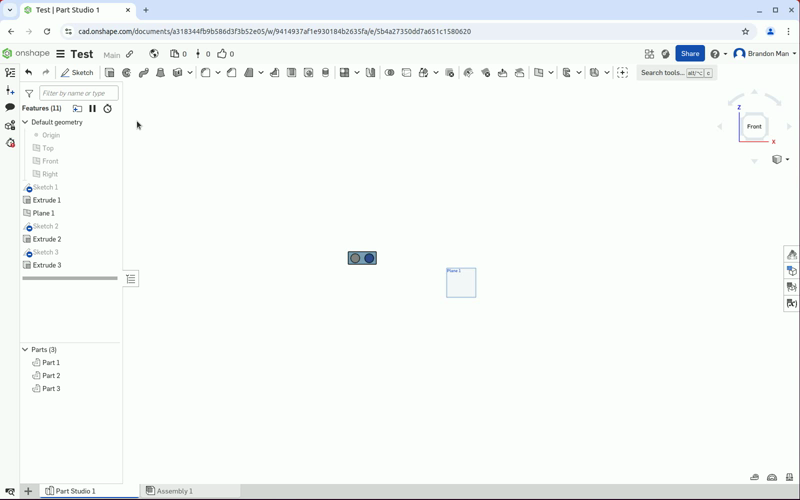
key(shift+h)
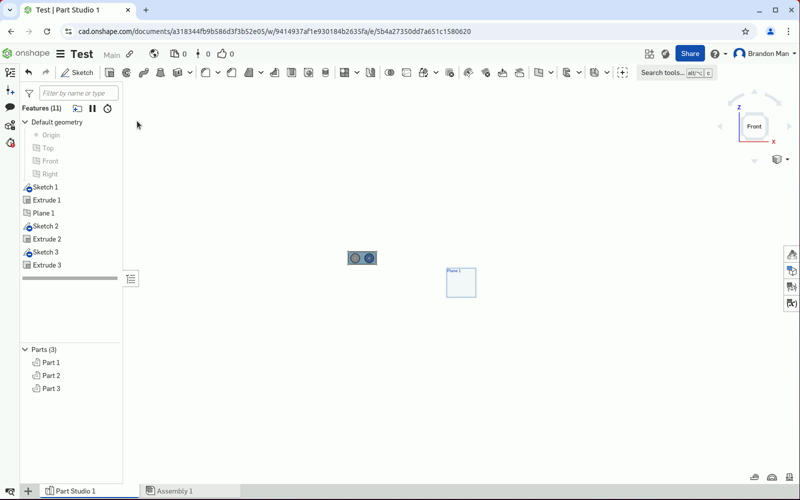
key(shift+7)
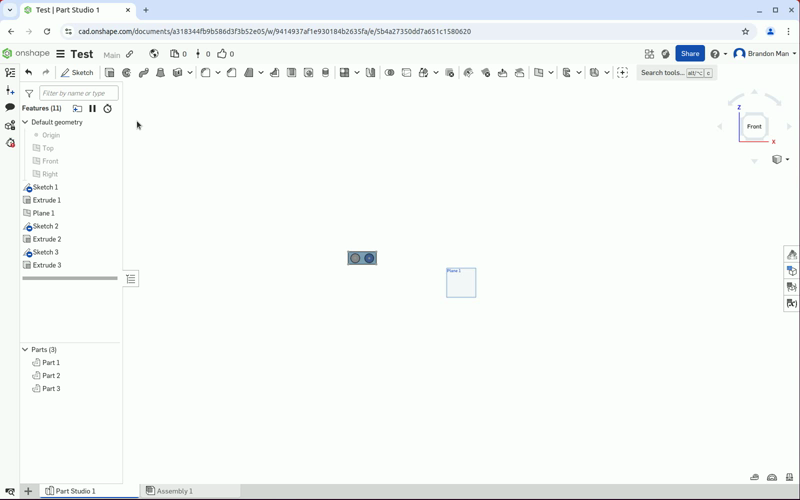
key(left, 2)
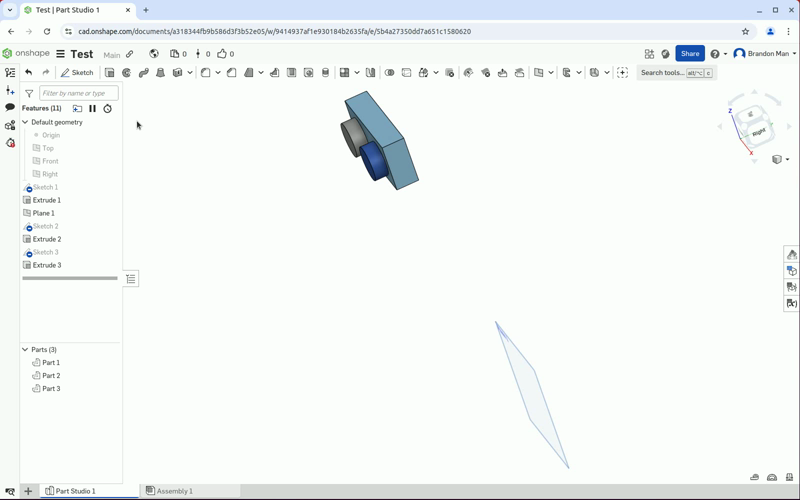
key(down, 2)
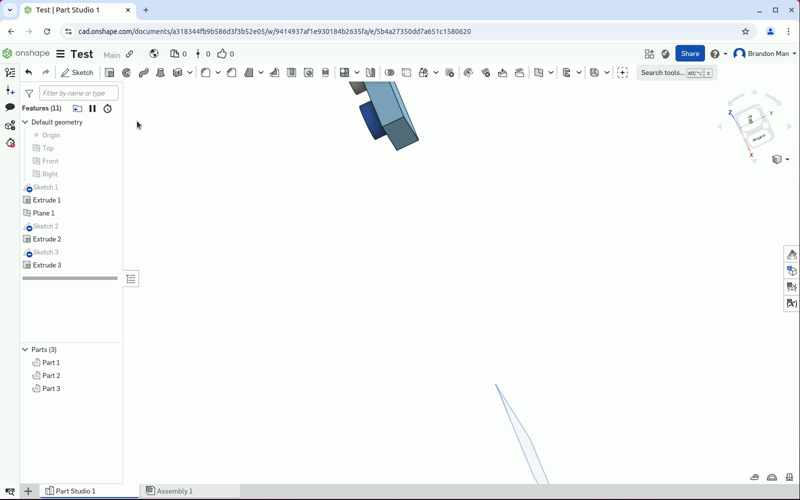
key(up, 2)
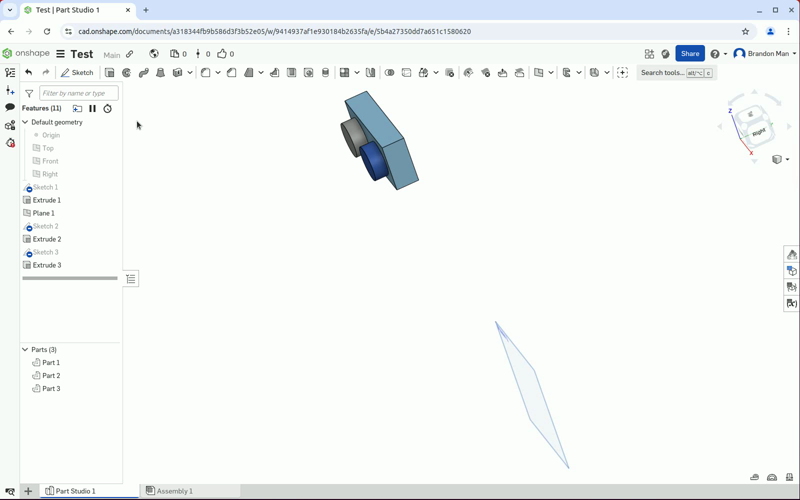
key(right, 2)
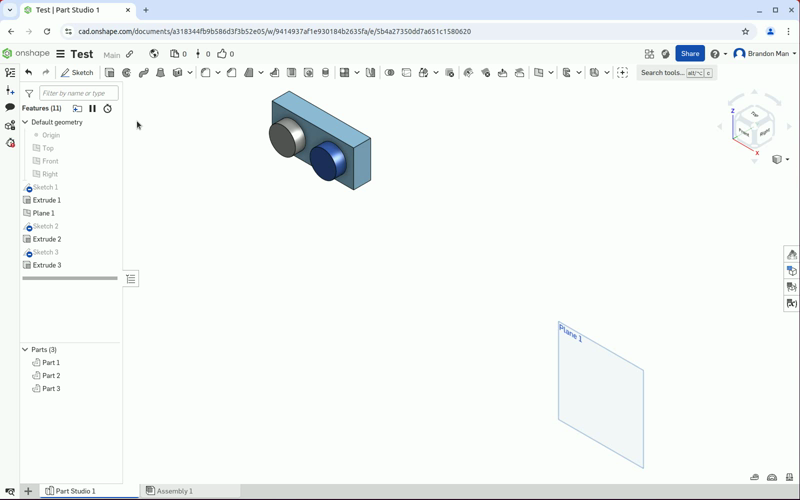
mouse_move(73, 189)
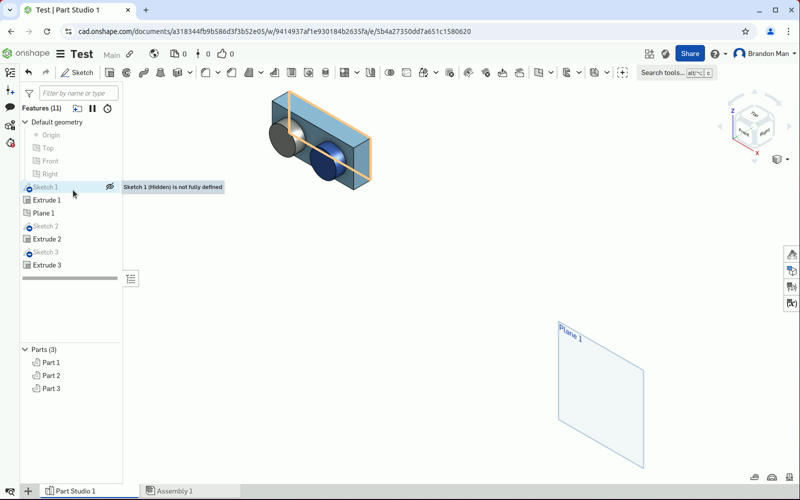
click(73, 189)